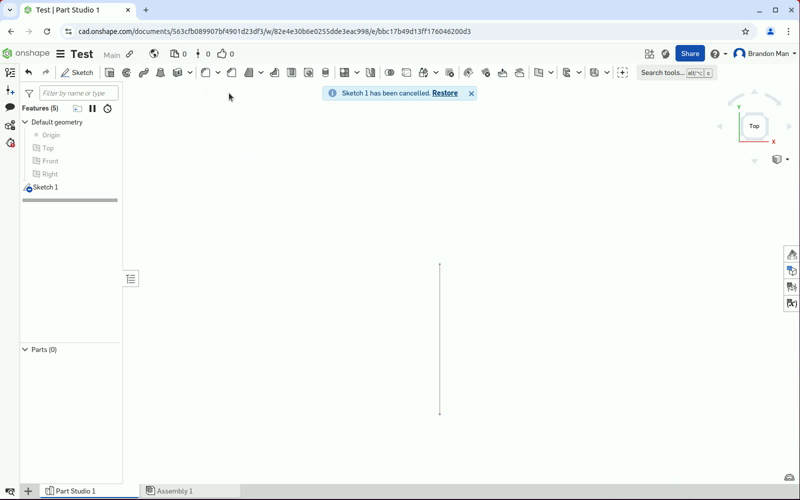
key(shift+h)
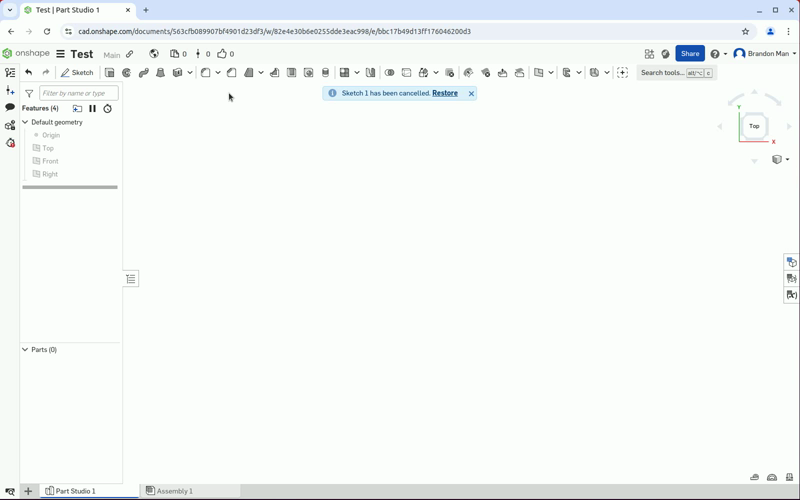
mouse_move(73, 352)
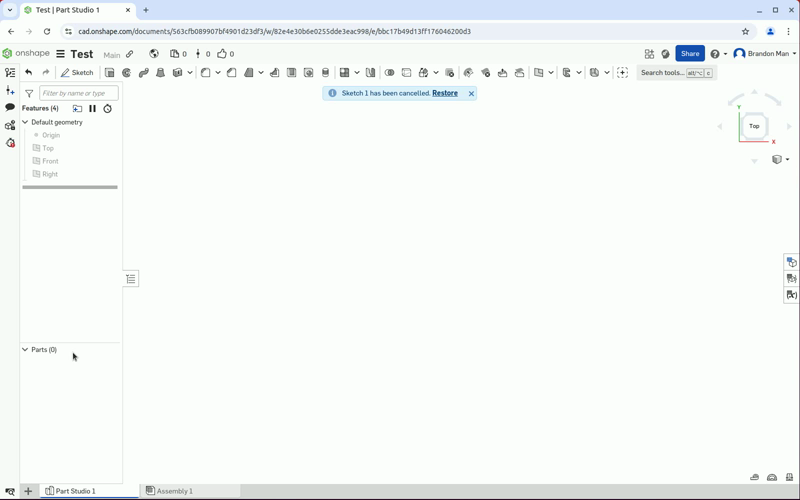
key(y)
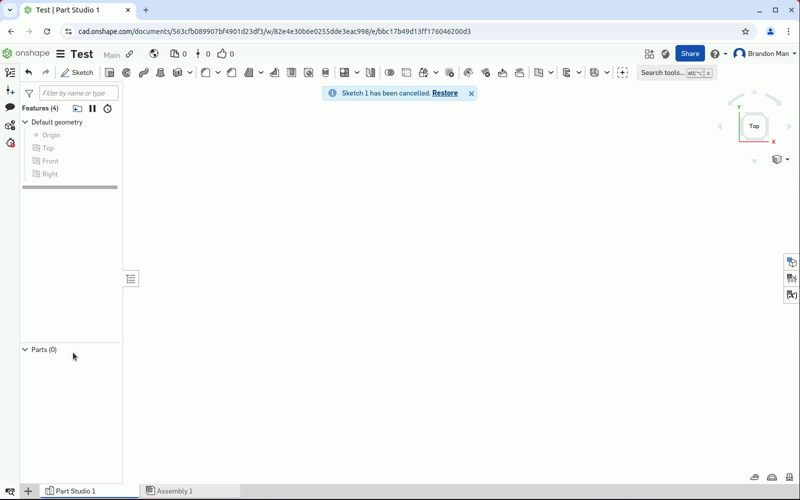
key(shift+p)
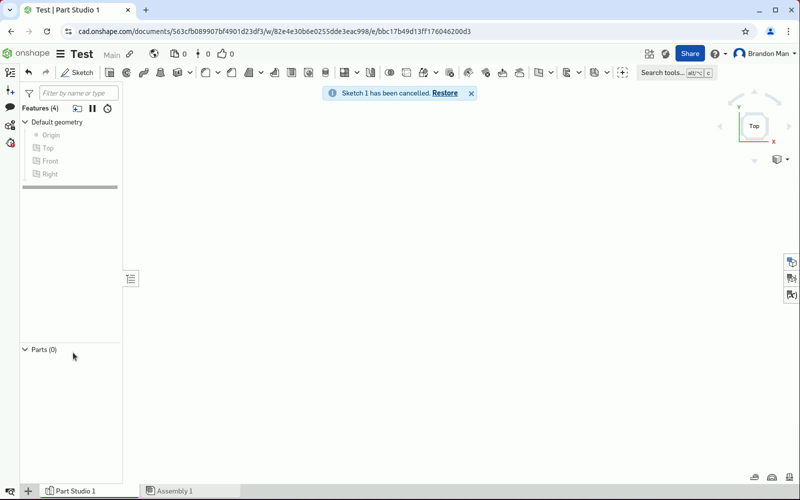
key(space)
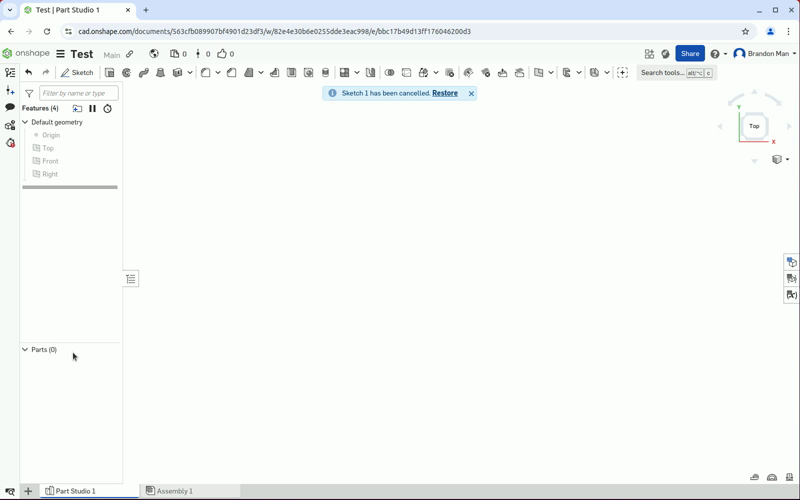
key_down(shift)
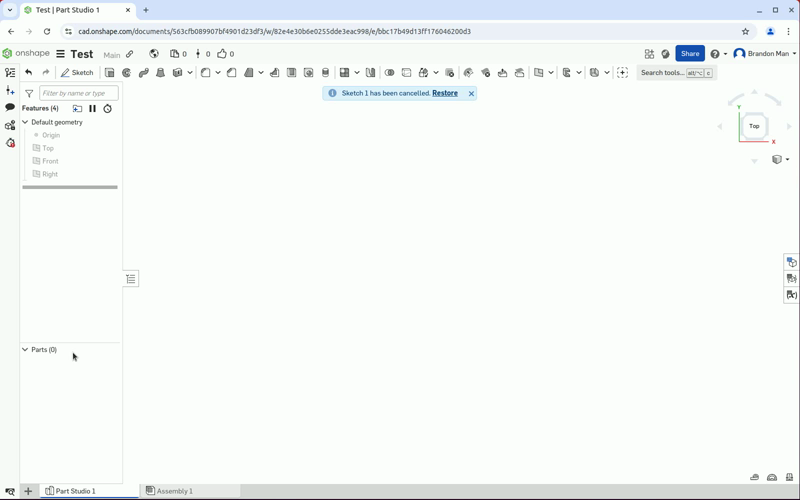
key(up)
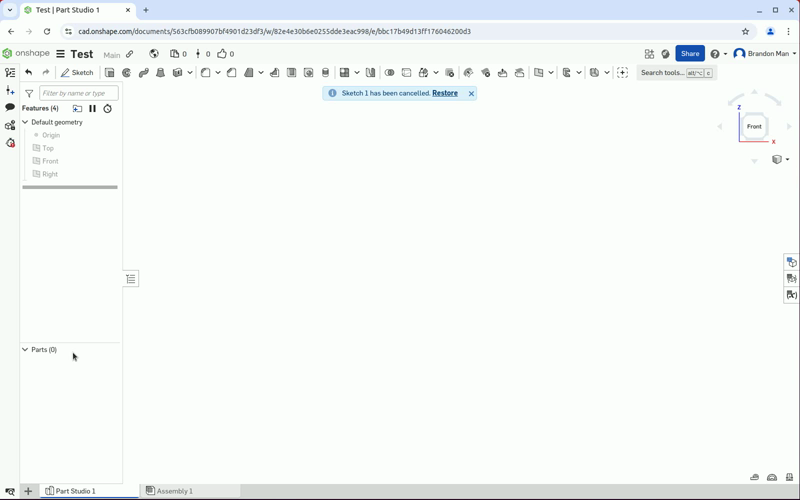
key_up(shift)
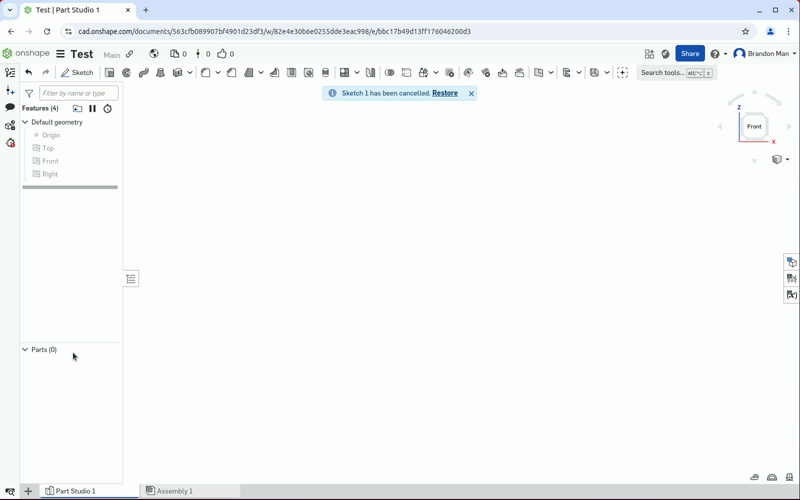
mouse_move(73, 352)
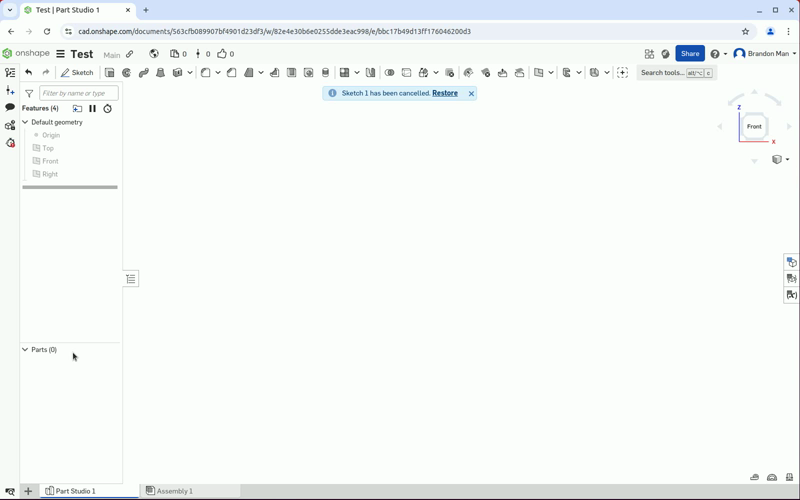
key(shift+y)
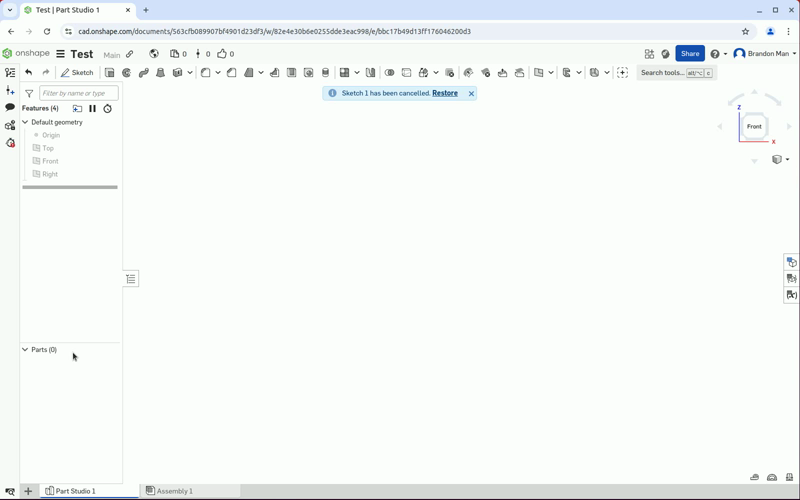
key(shift+s)
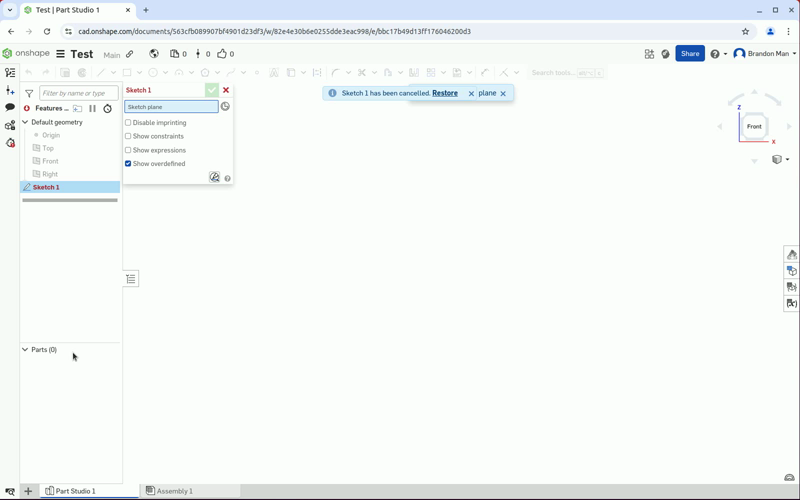
mouse_move(73, 163)
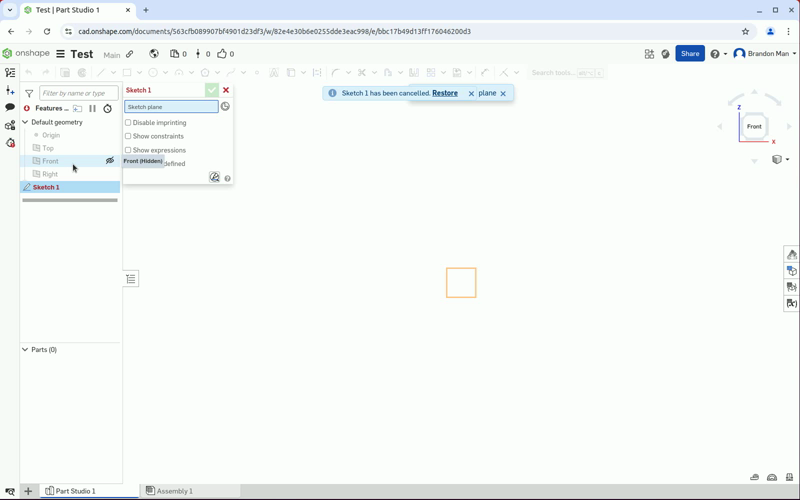
click(73, 163)
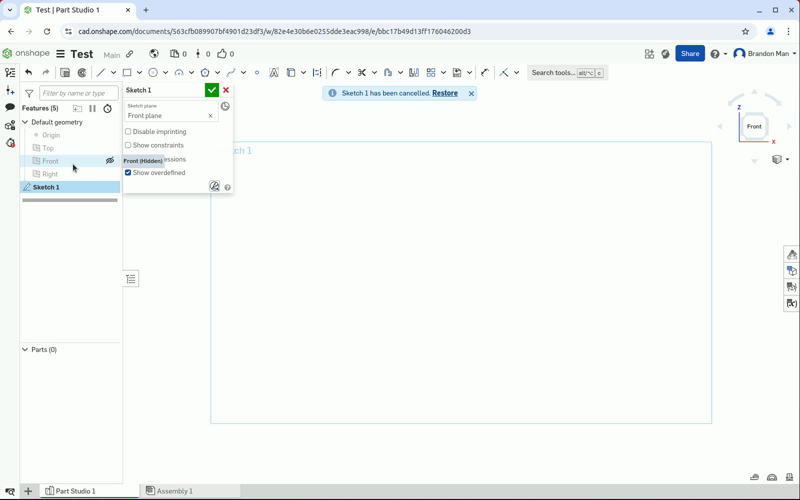
mouse_move(73, 352)
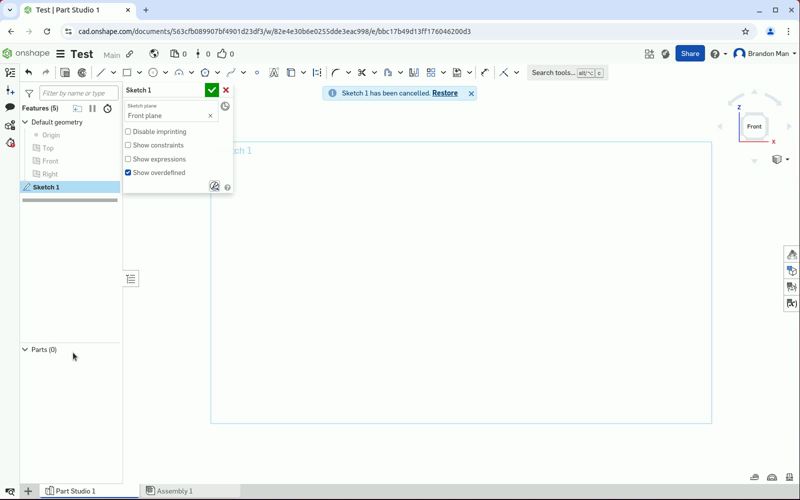
key(y)
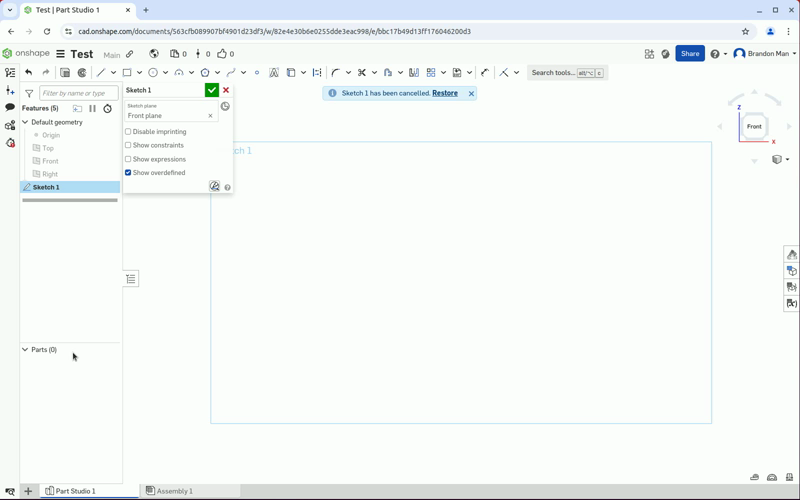
key(l)
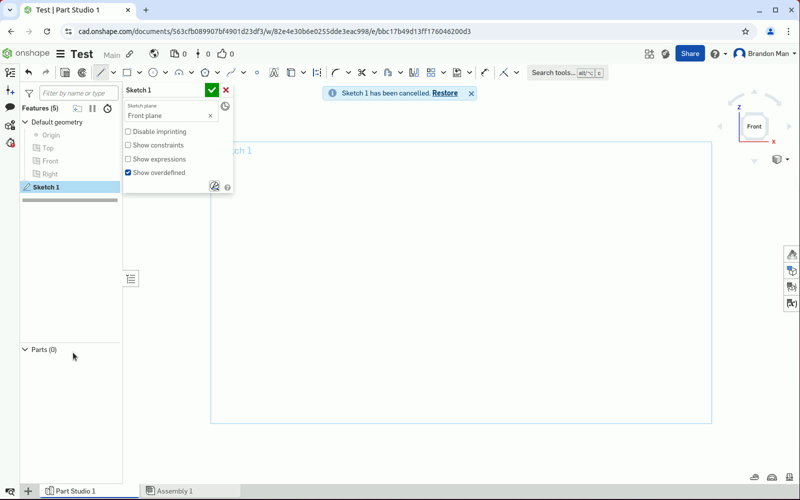
key_down(shift)
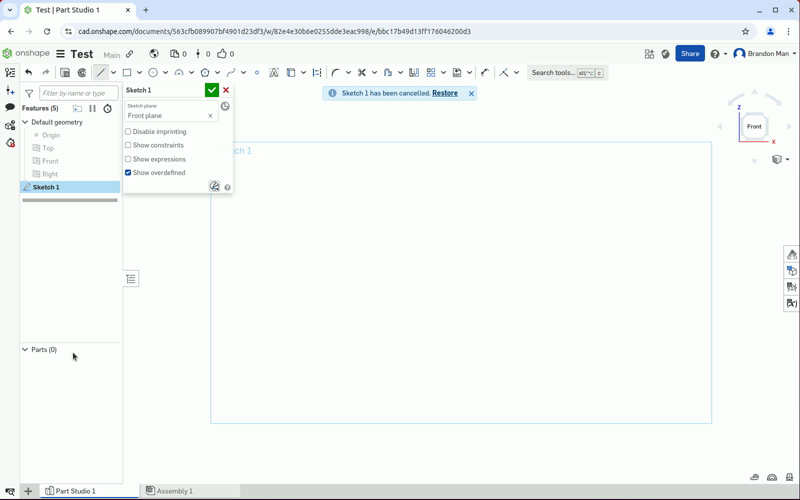
mouse_move(422, 334)
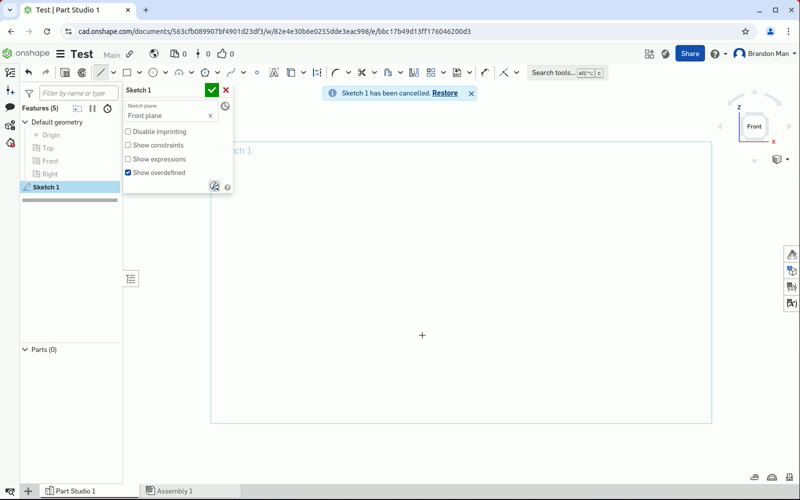
click(422, 334)
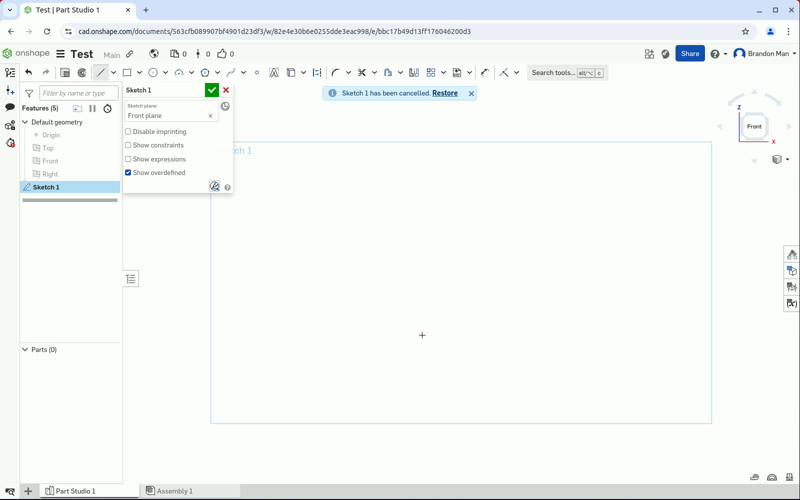
key_up(shift)
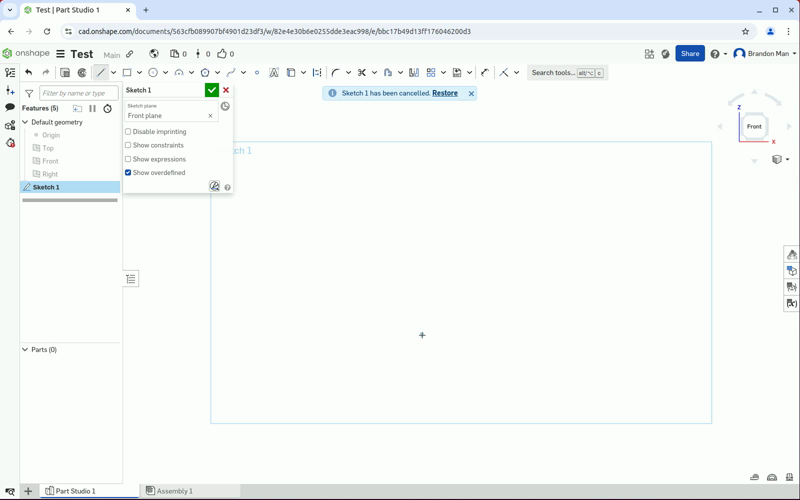
key_down(shift)
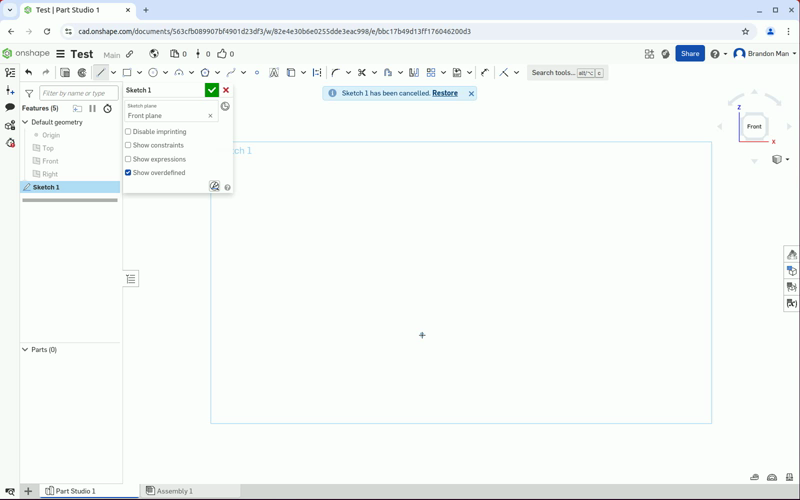
mouse_move(489, 334)
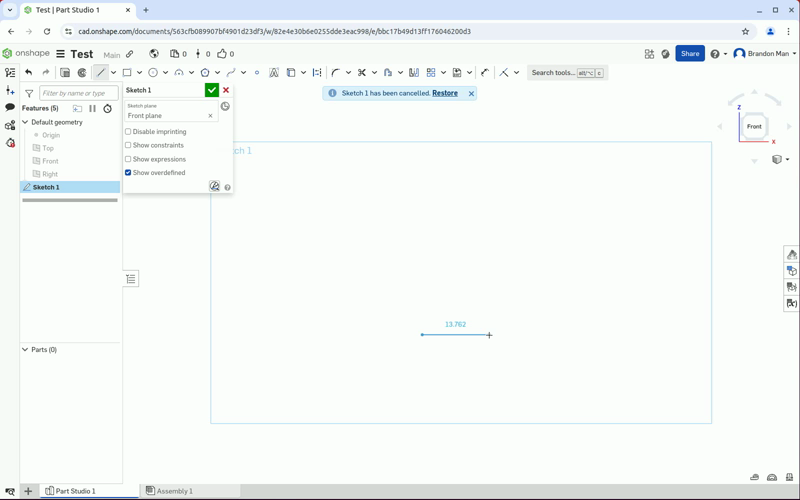
click(489, 334)
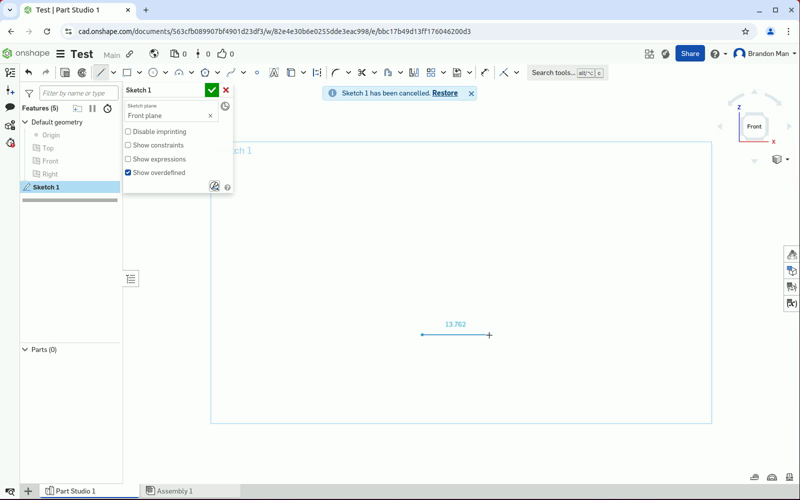
key_up(shift)
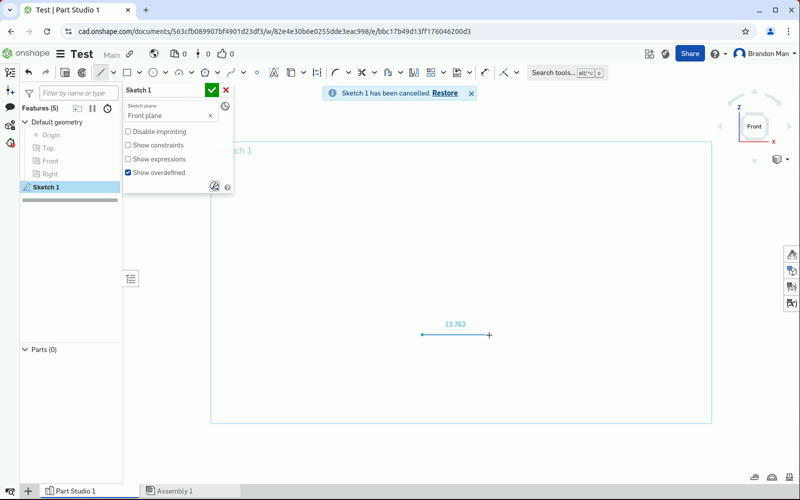
key_down(shift)
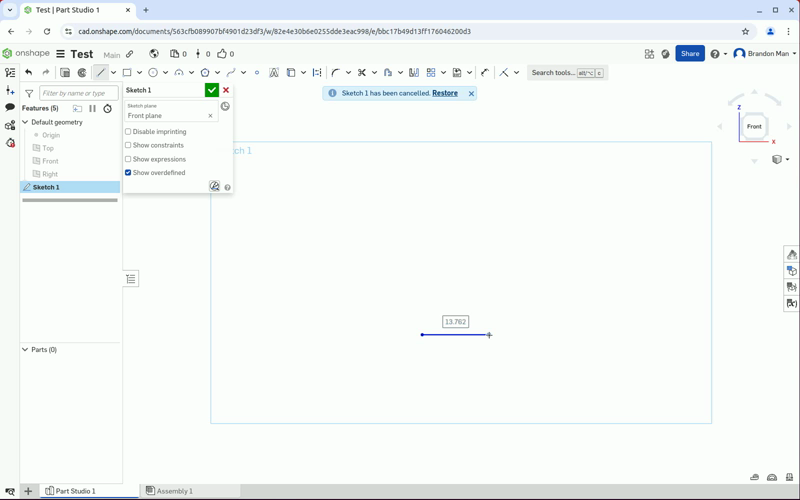
mouse_move(519, 334)
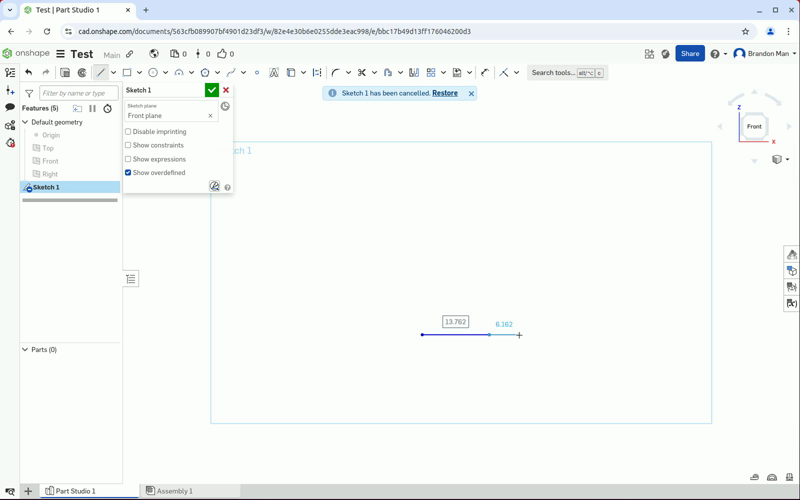
mouse_move(489, 282)
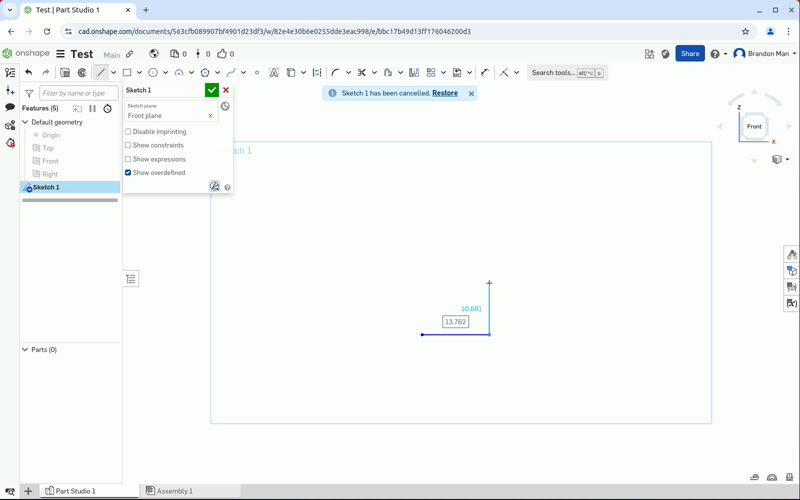
click(489, 282)
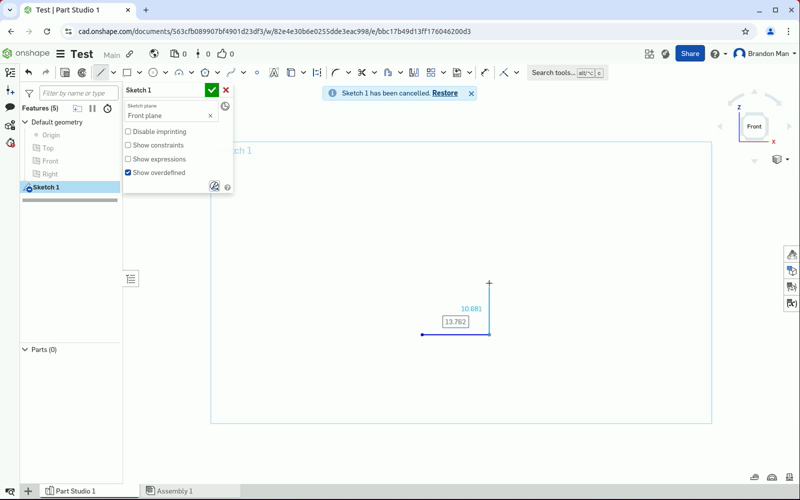
key_up(shift)
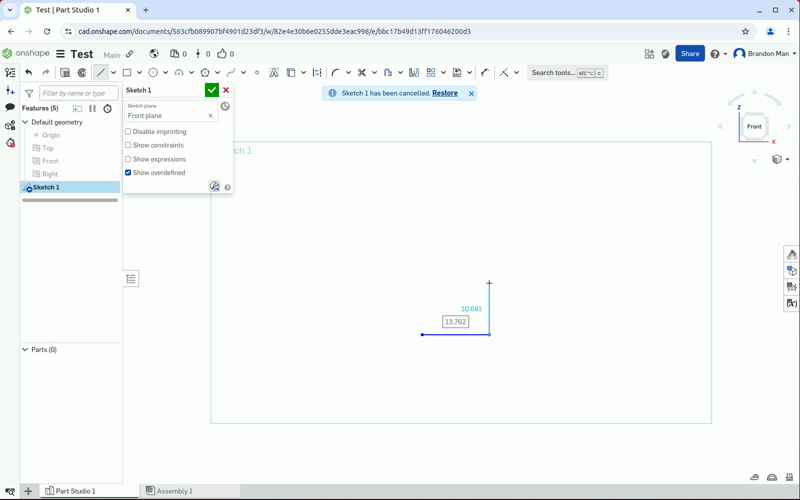
key_down(shift)
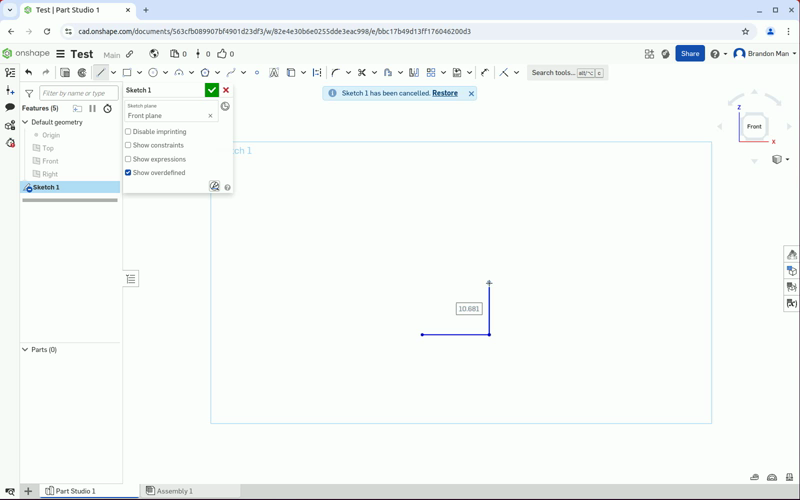
mouse_move(422, 282)
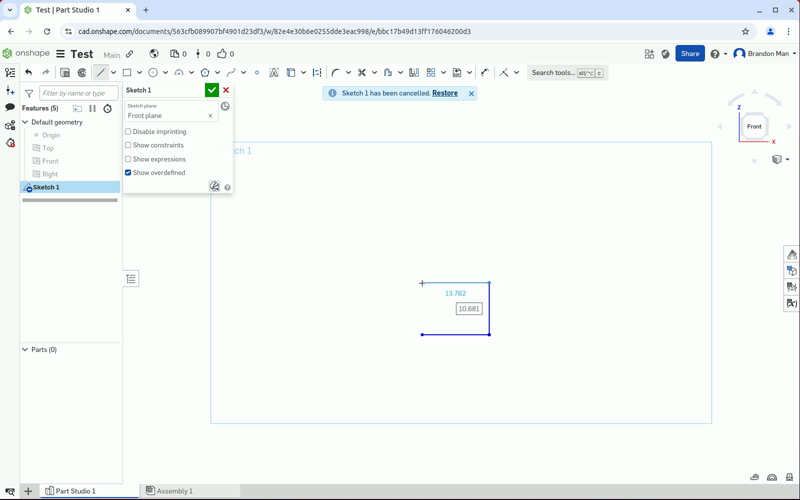
click(422, 282)
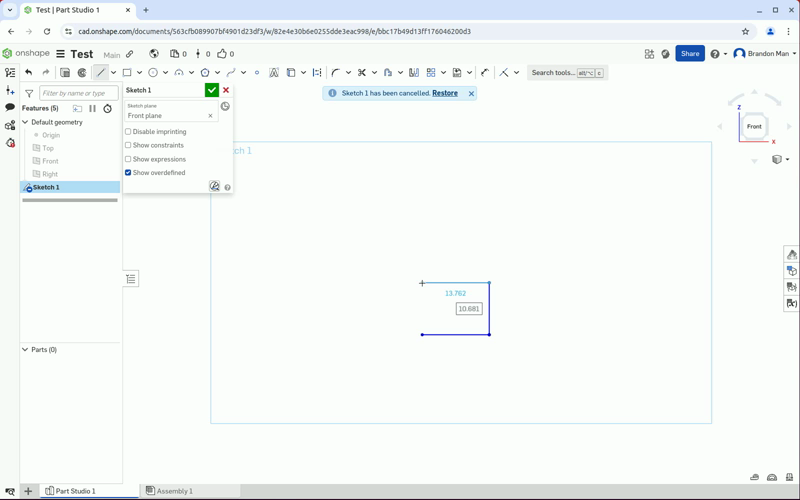
key_up(shift)
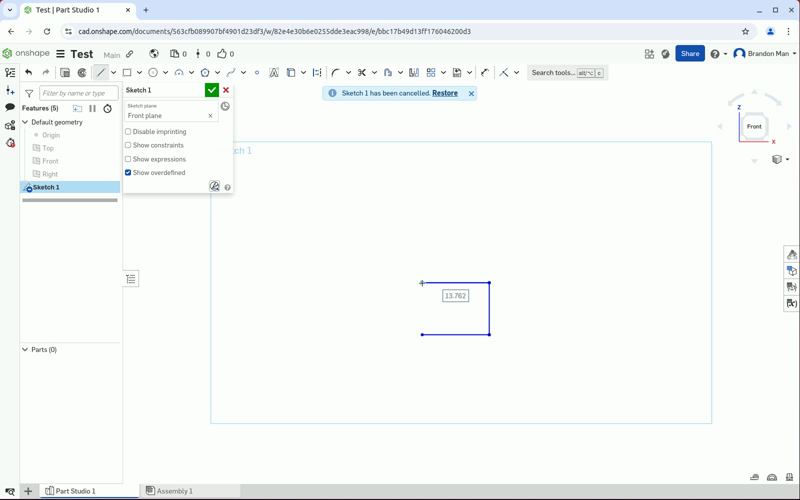
mouse_move(452, 282)
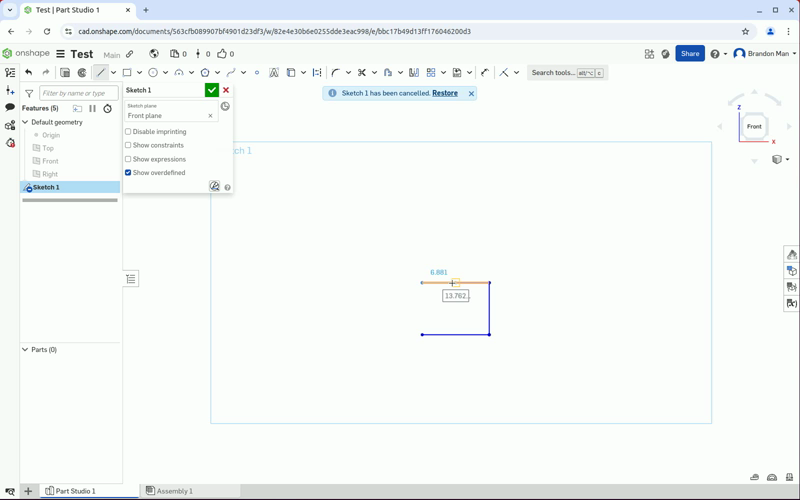
key_down(shift)
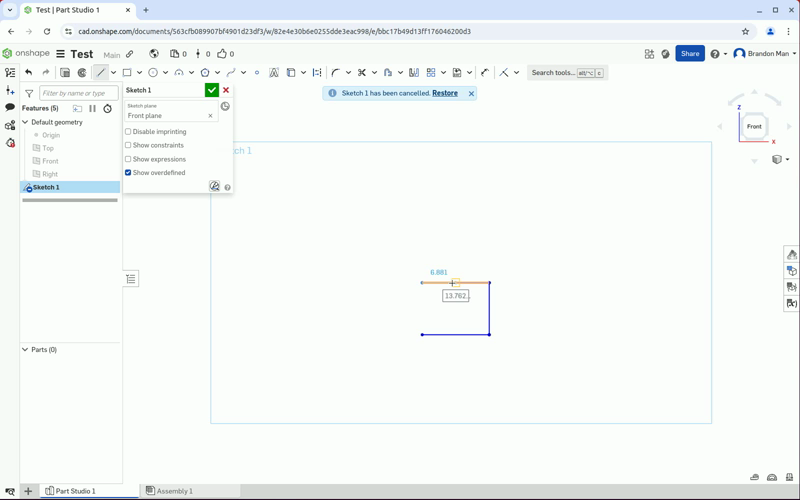
mouse_move(422, 334)
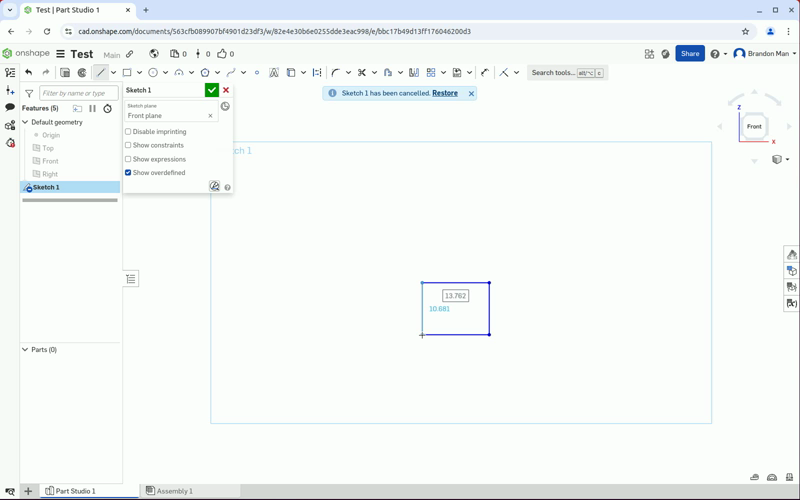
key_up(shift)
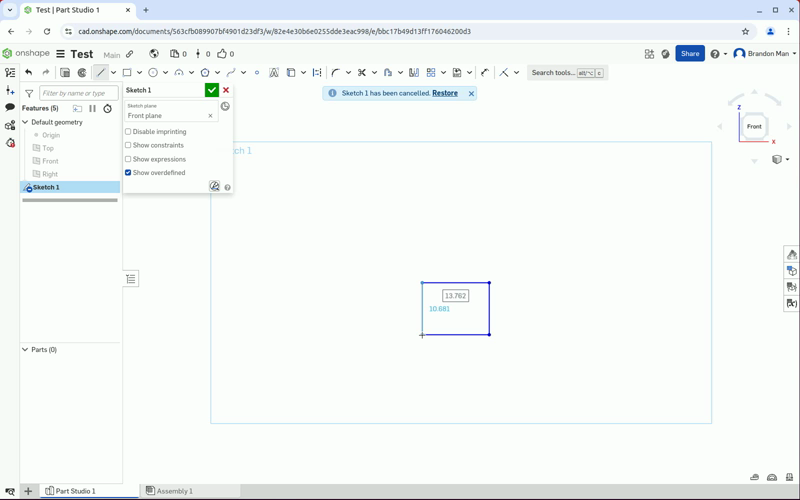
click(422, 334)
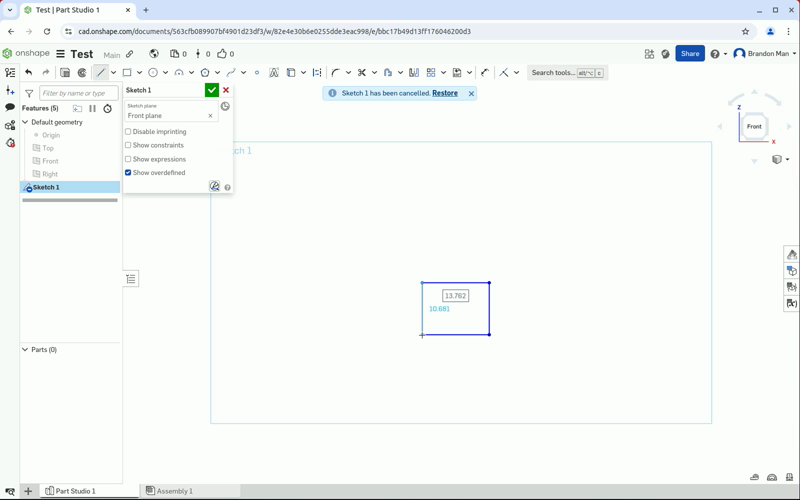
key(esc)
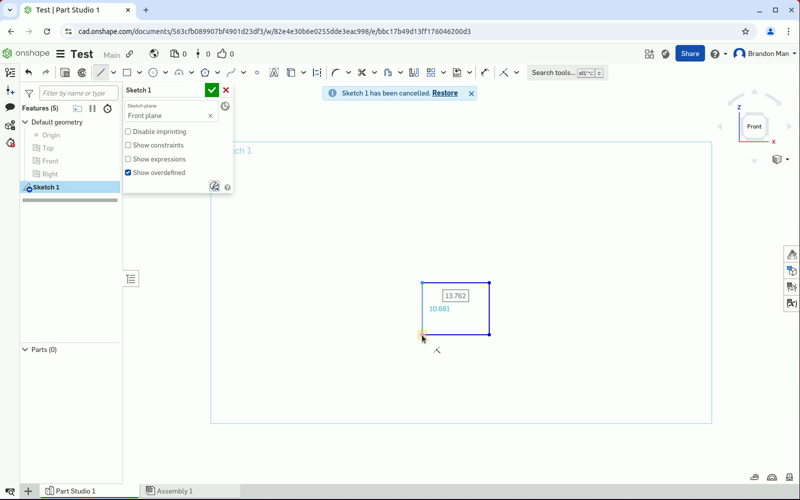
mouse_move(463, 298)
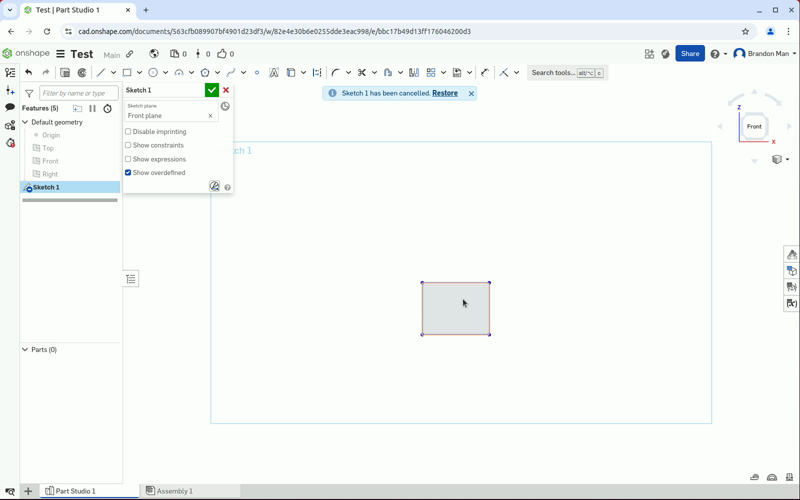
click(463, 298)
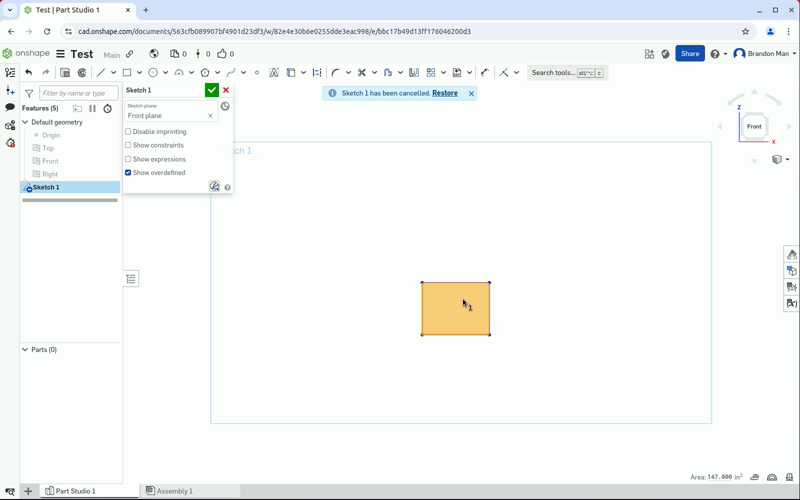
mouse_move(73, 352)
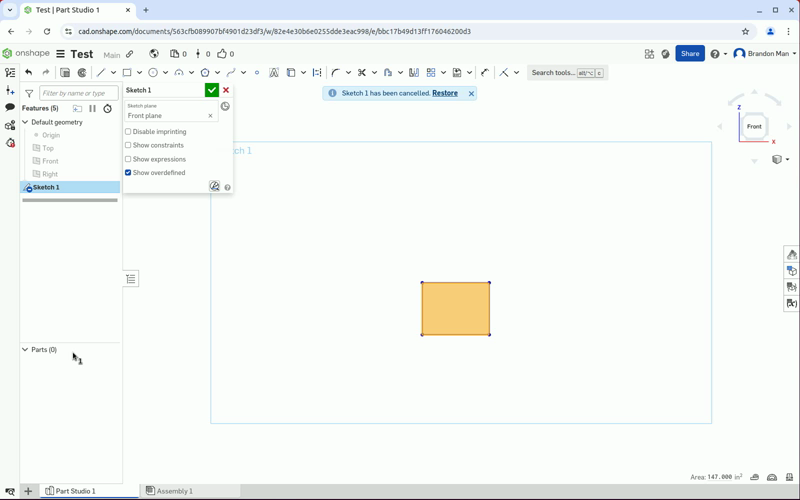
key(shift+y)
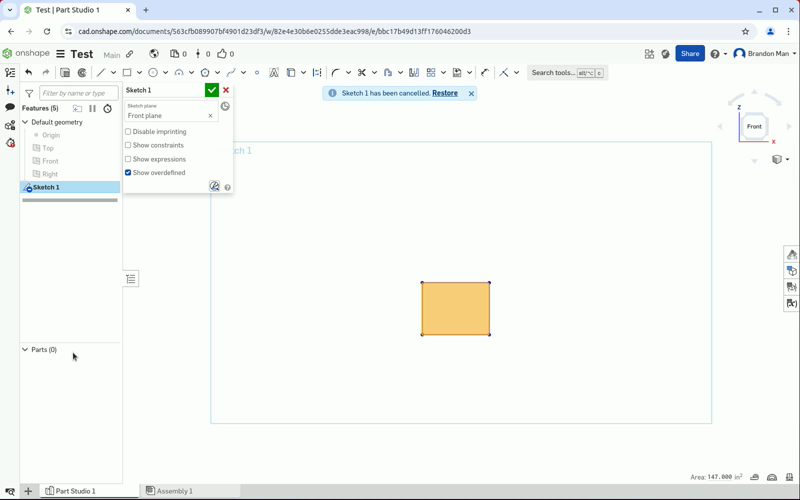
key(shift+e)
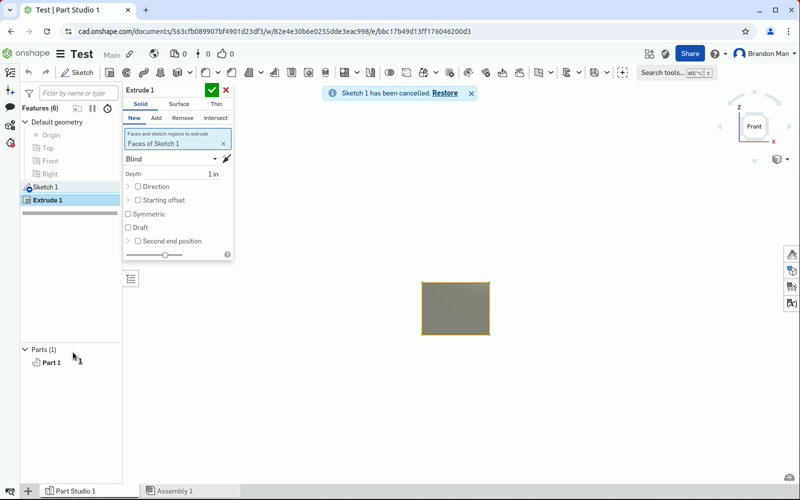
mouse_move(143, 106)
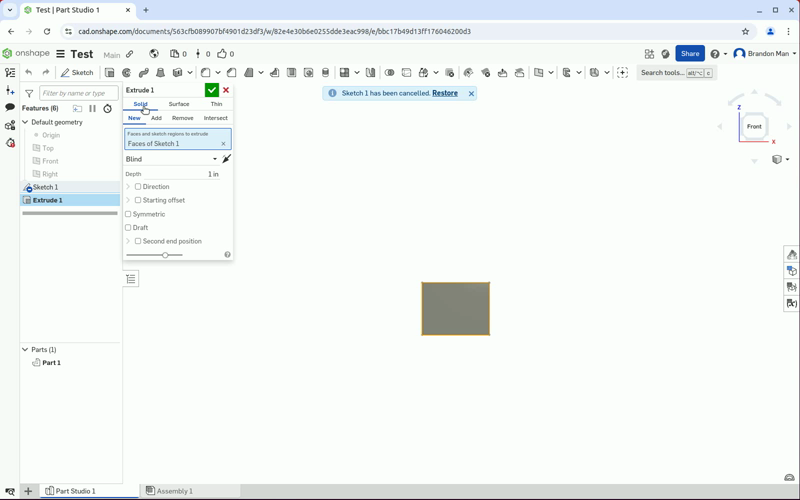
click(143, 106)
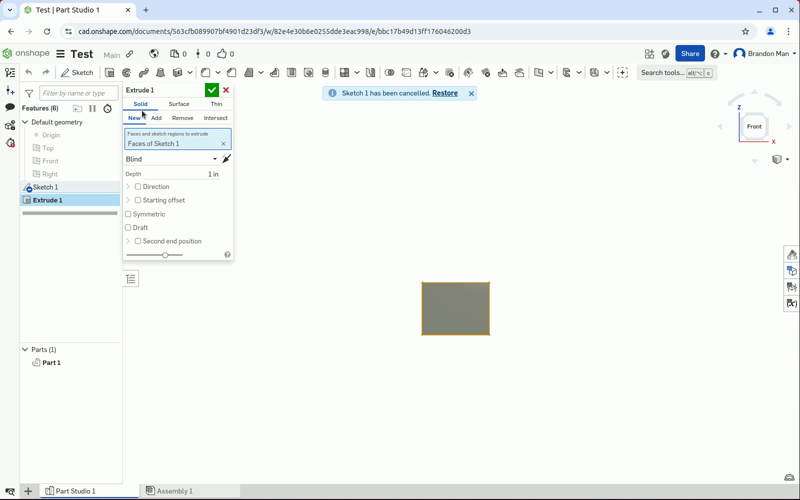
mouse_move(137, 120)
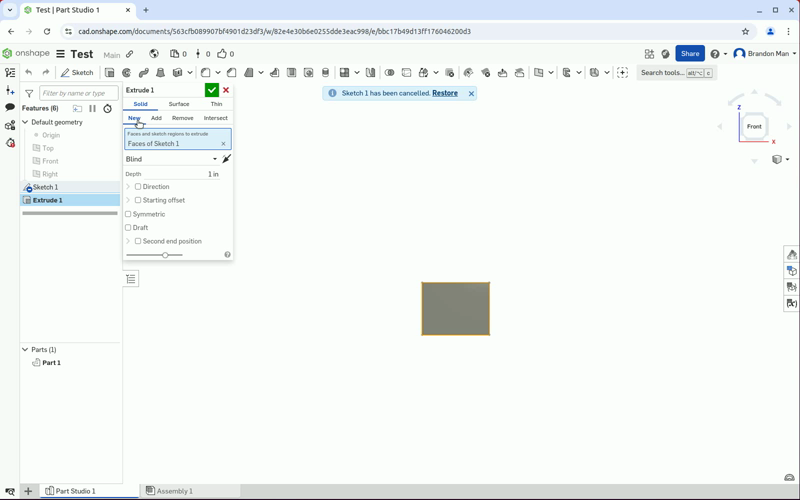
click(137, 120)
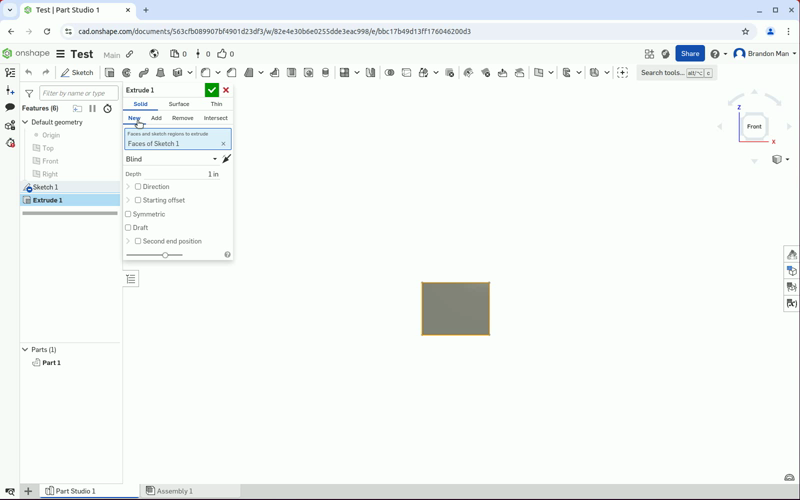
key(tab, 4)
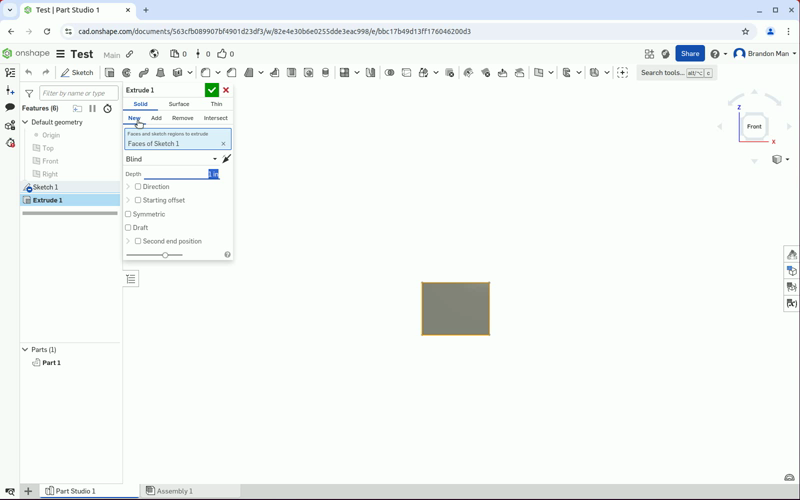
text(5.777)
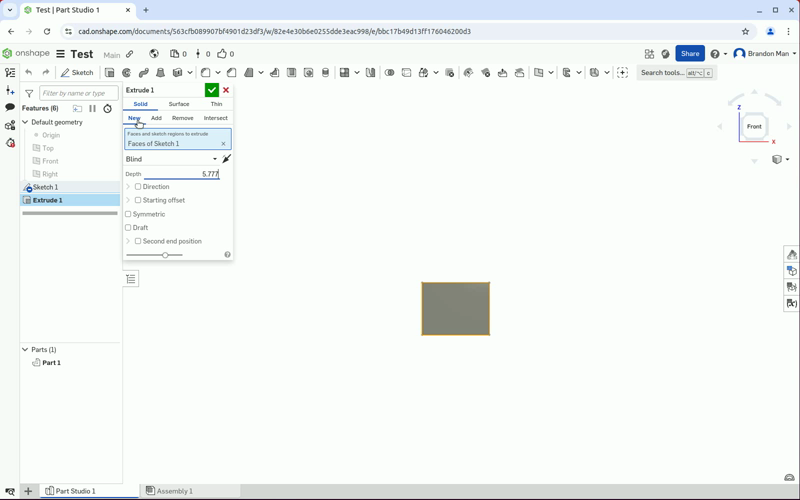
key(enter)
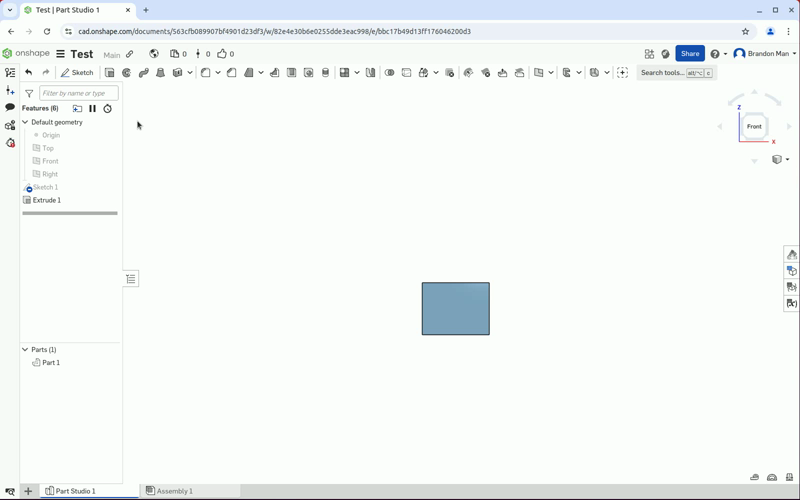
key(shift+h)
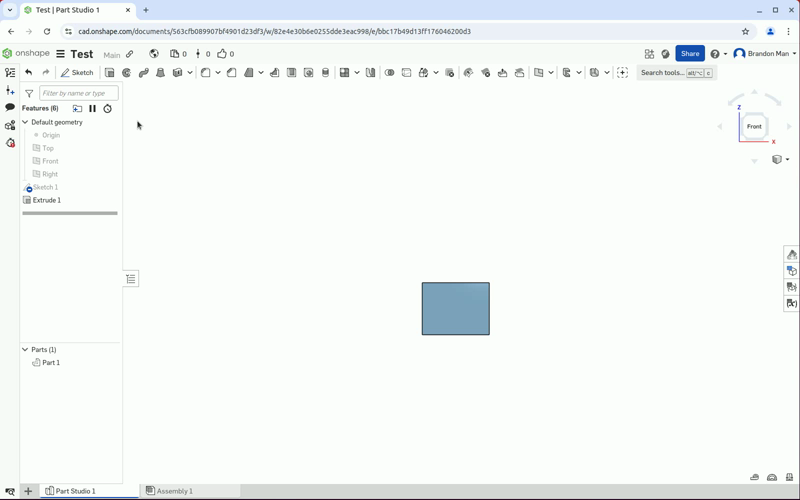
key(shift+h)
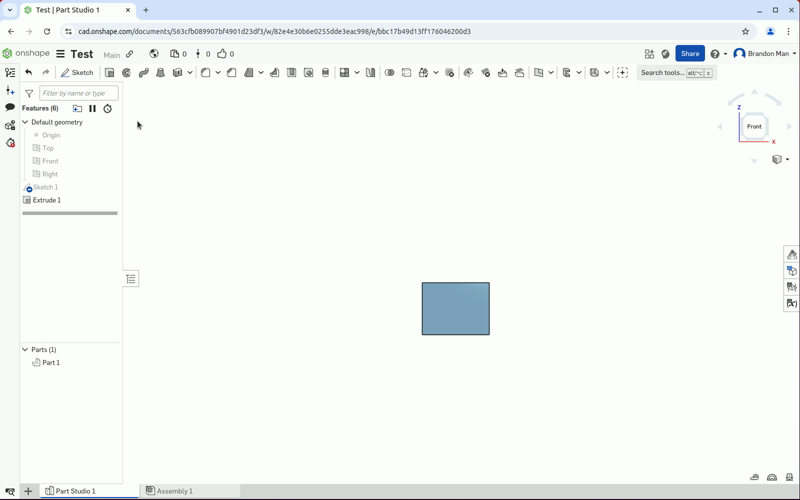
mouse_move(73, 189)
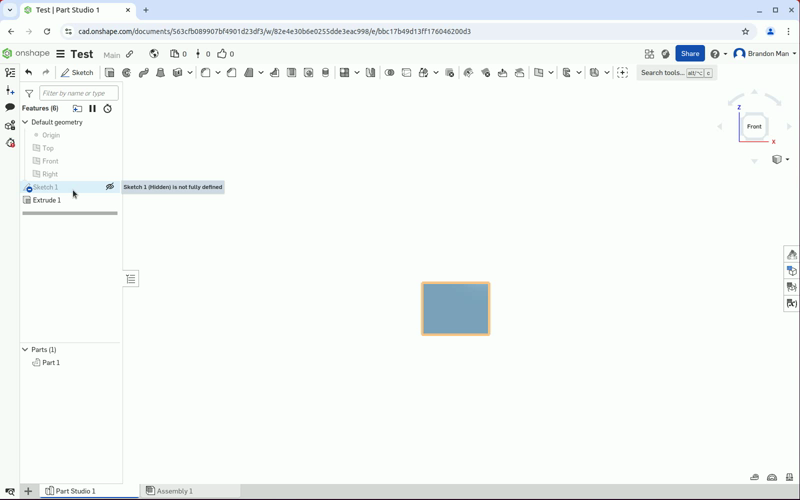
click(73, 189)
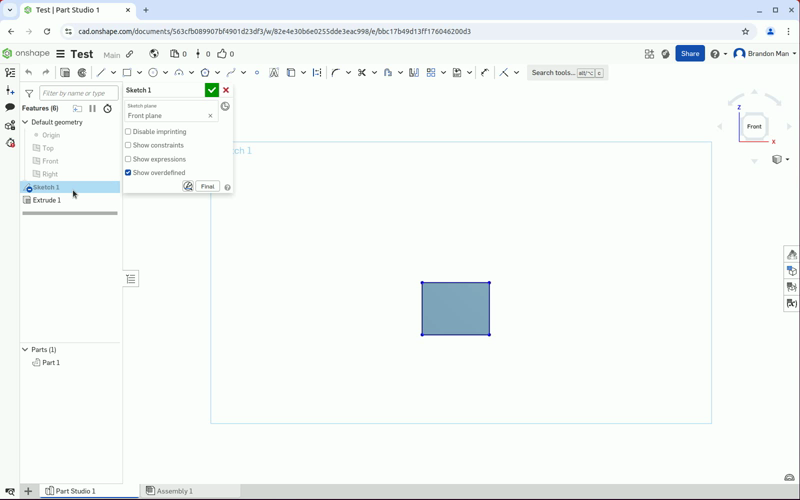
mouse_move(229, 92)
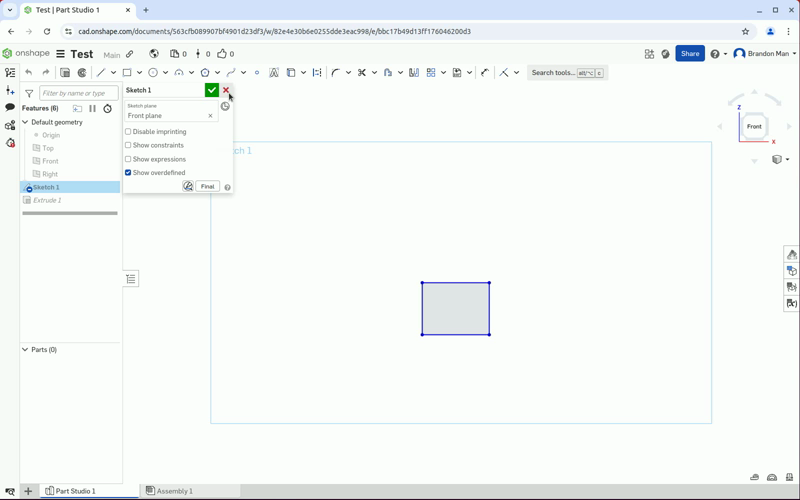
click(229, 92)
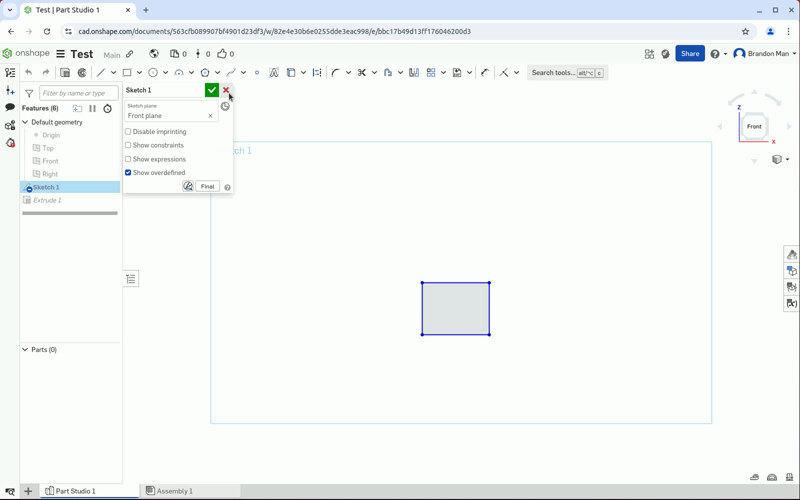
key(shift+s)
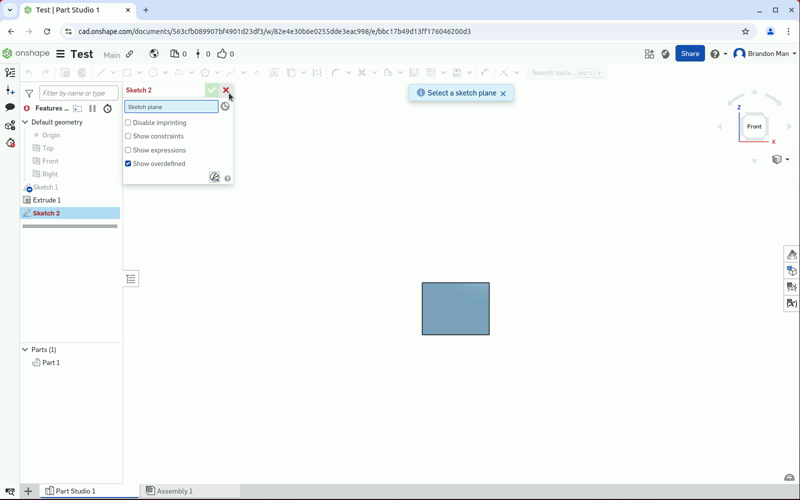
mouse_move(73, 163)
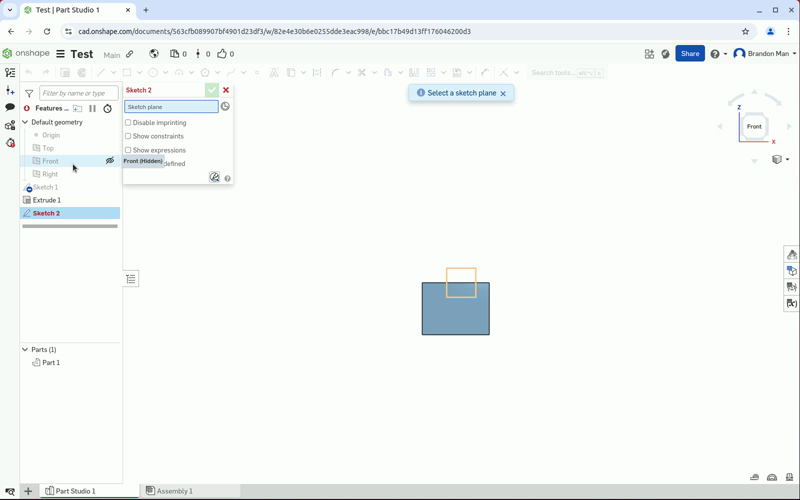
click(73, 163)
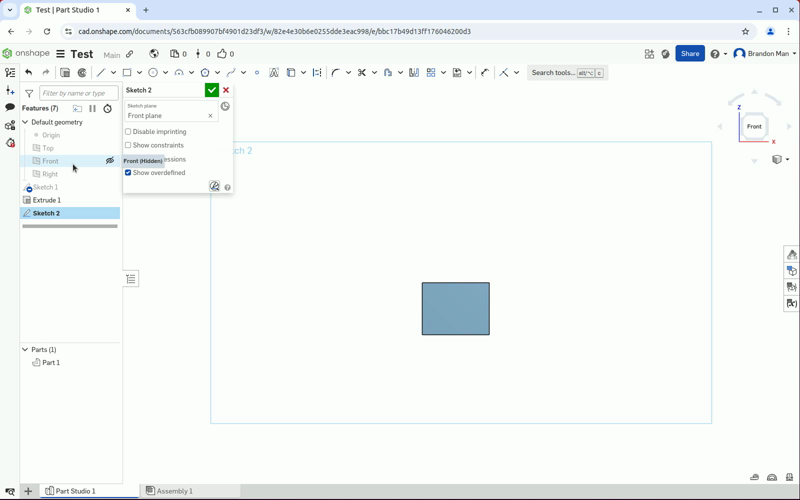
mouse_move(73, 352)
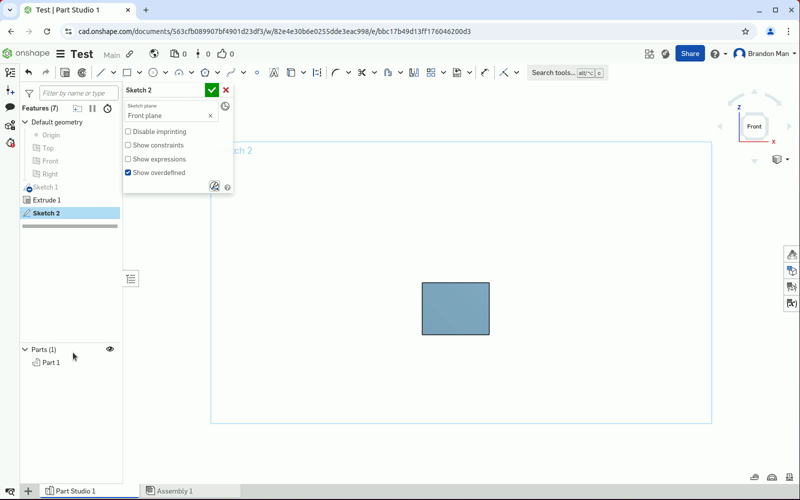
key(y)
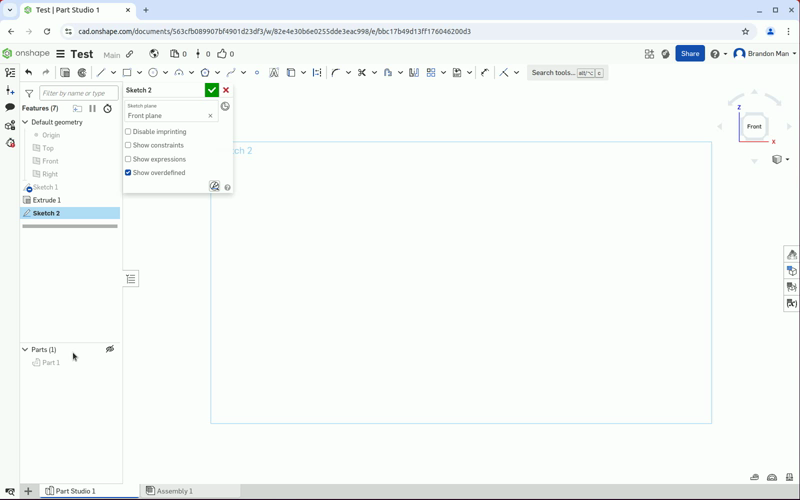
key(l)
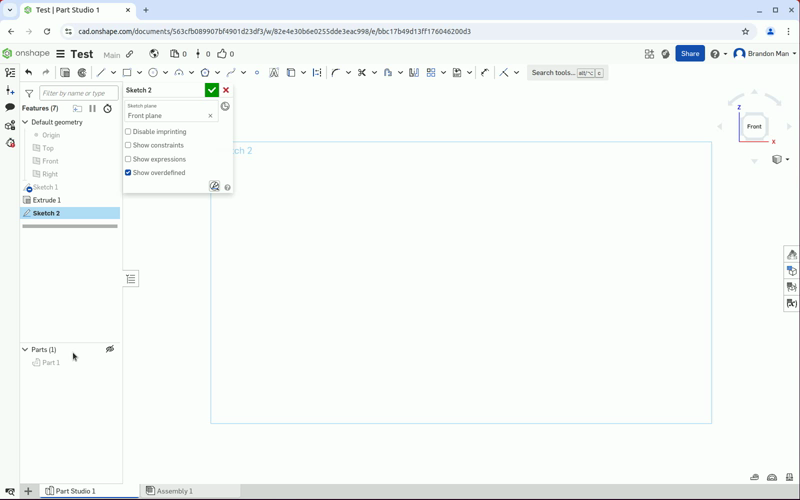
key_down(shift)
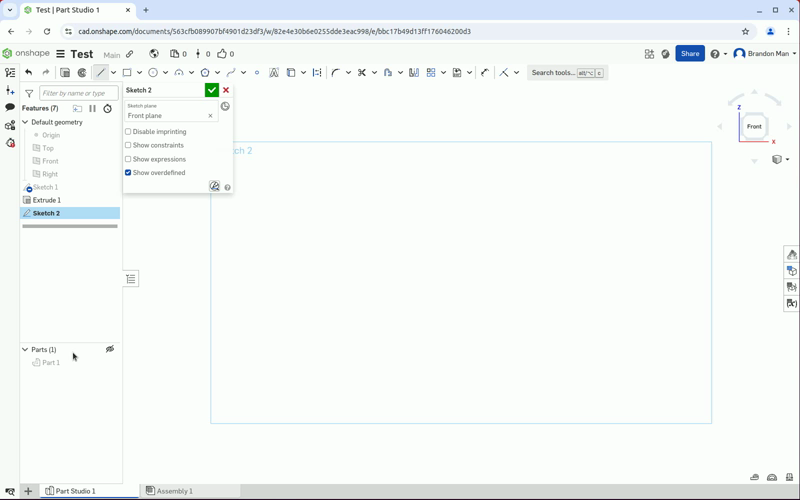
mouse_move(507, 207)
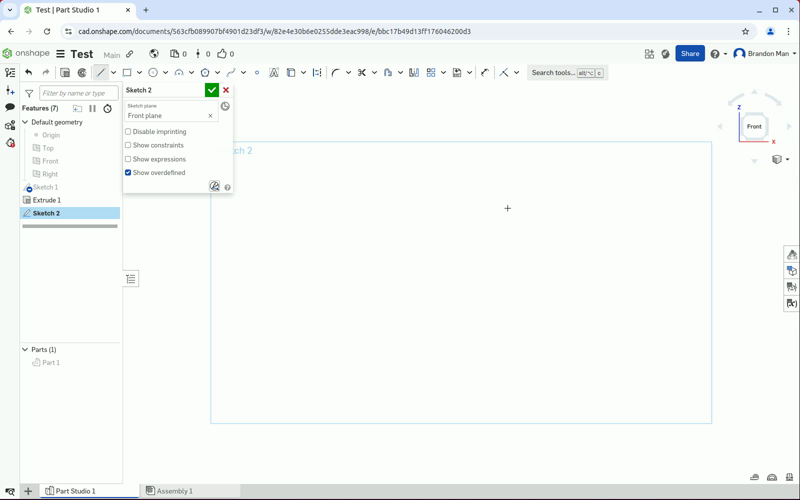
click(507, 207)
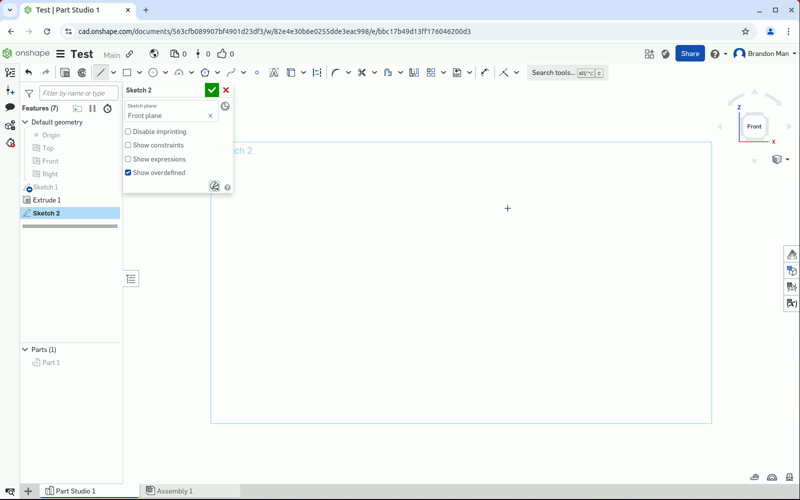
key_up(shift)
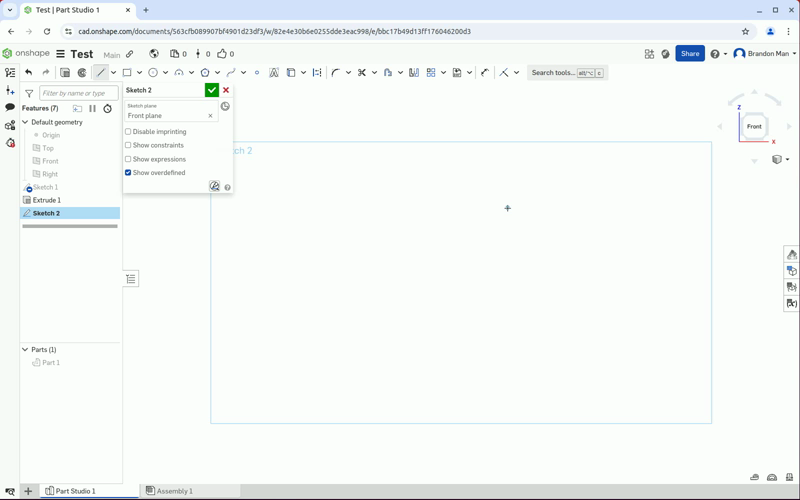
key_down(shift)
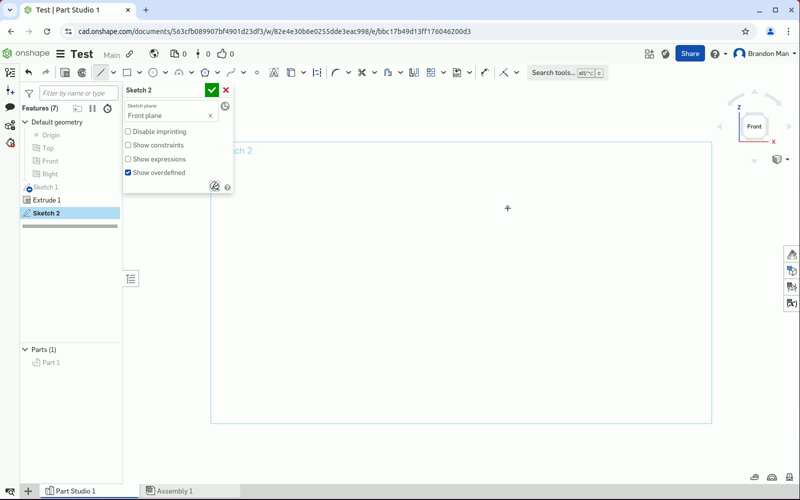
mouse_move(537, 207)
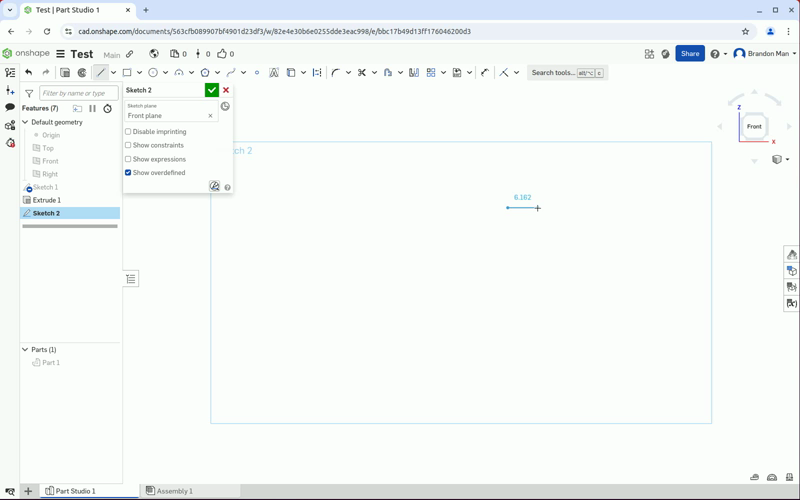
mouse_move(565, 207)
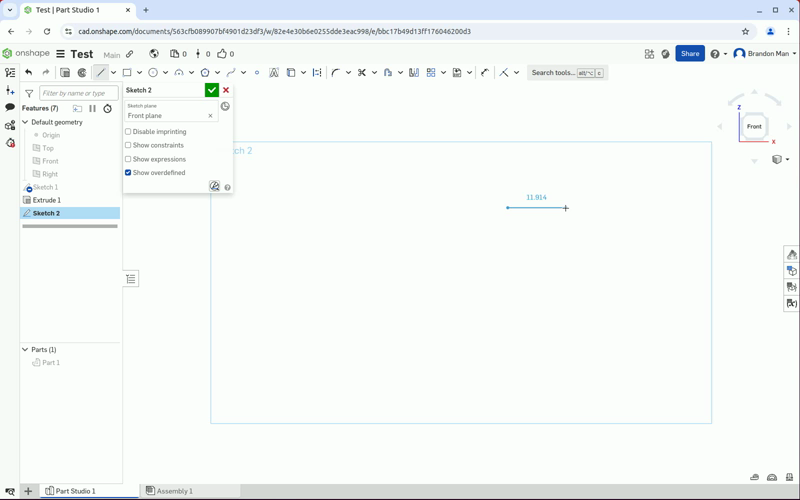
click(565, 207)
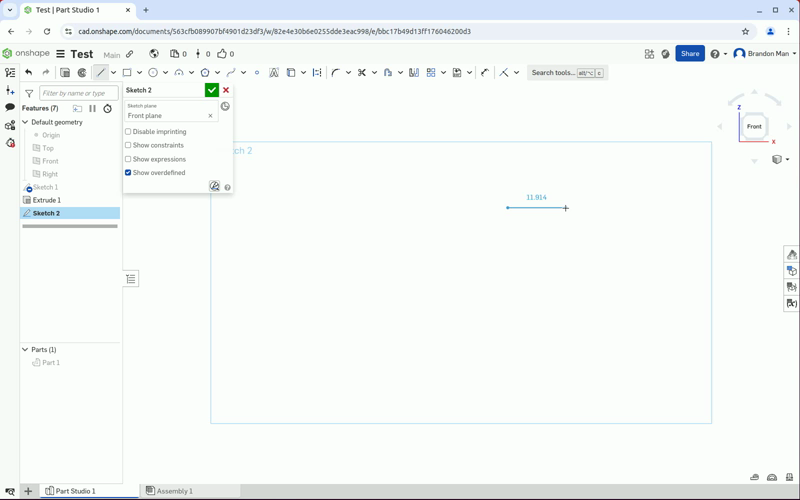
key_up(shift)
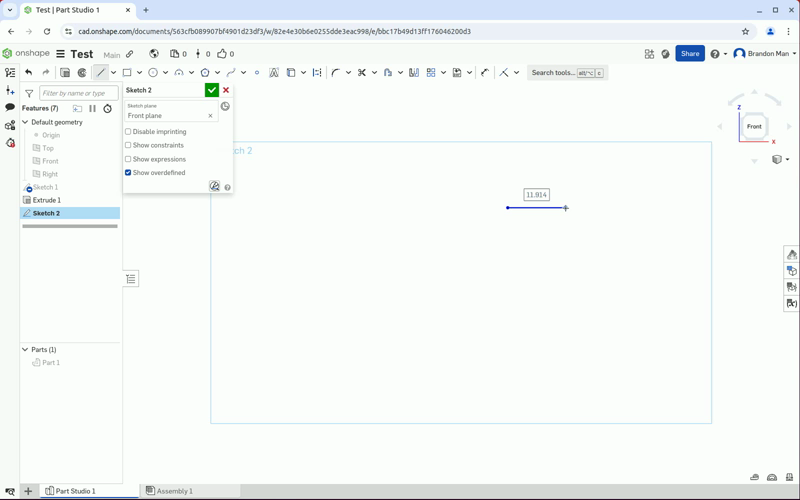
key_down(shift)
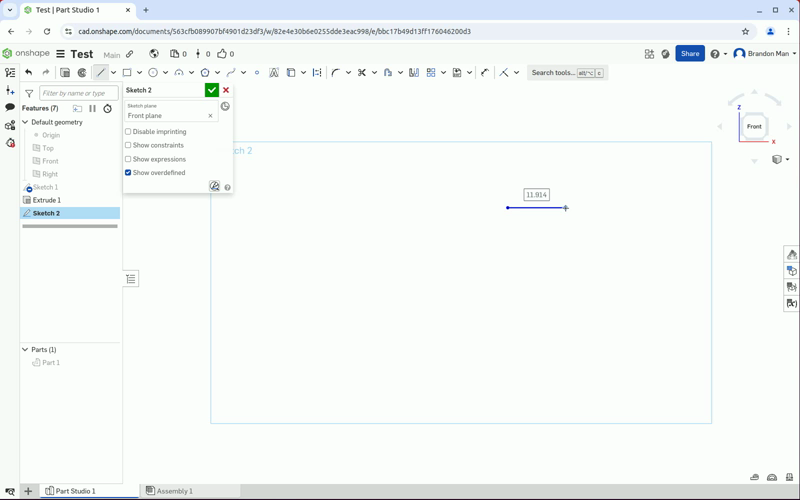
mouse_move(589, 207)
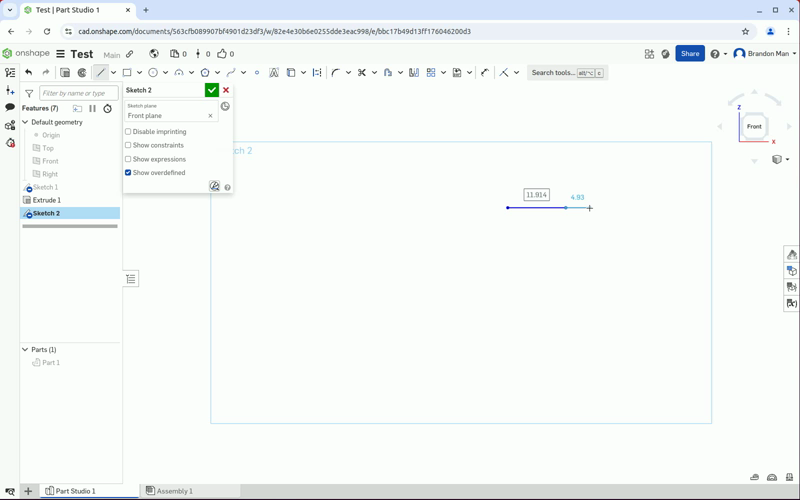
mouse_move(565, 170)
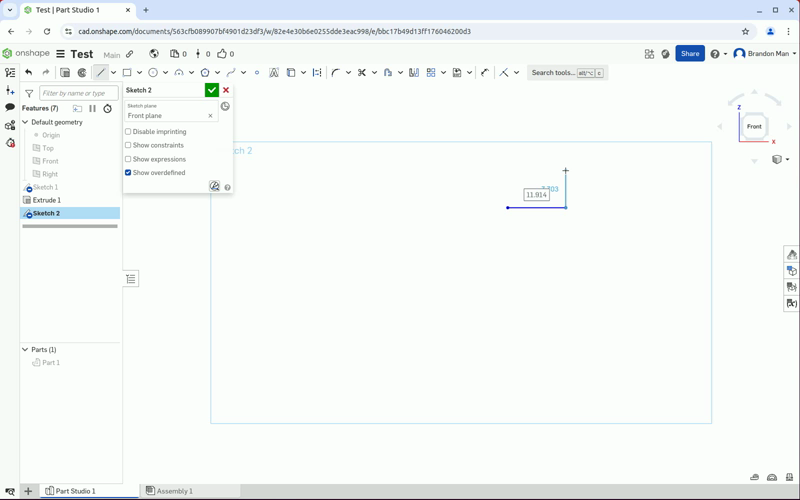
click(565, 170)
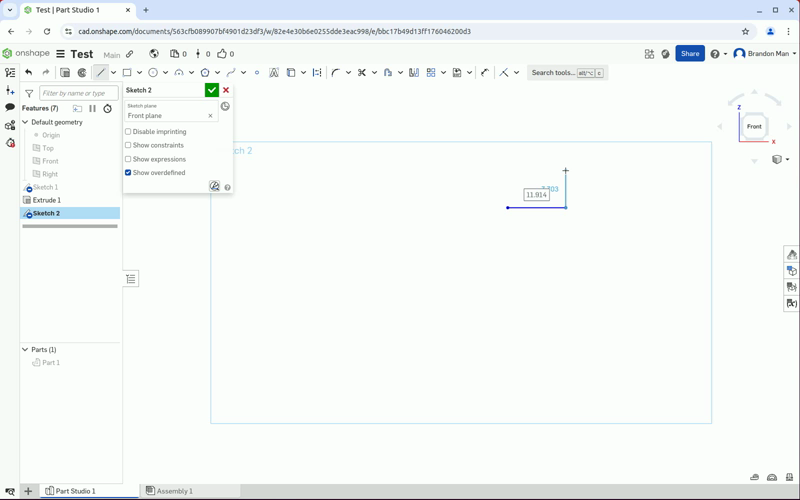
key_up(shift)
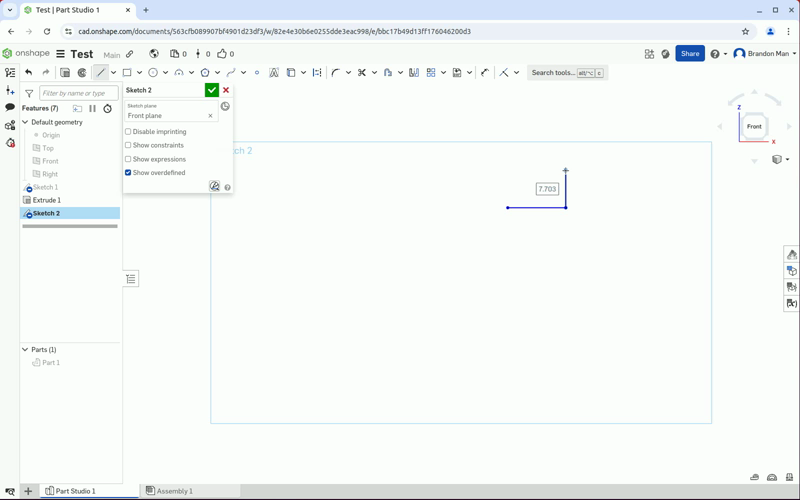
key_down(shift)
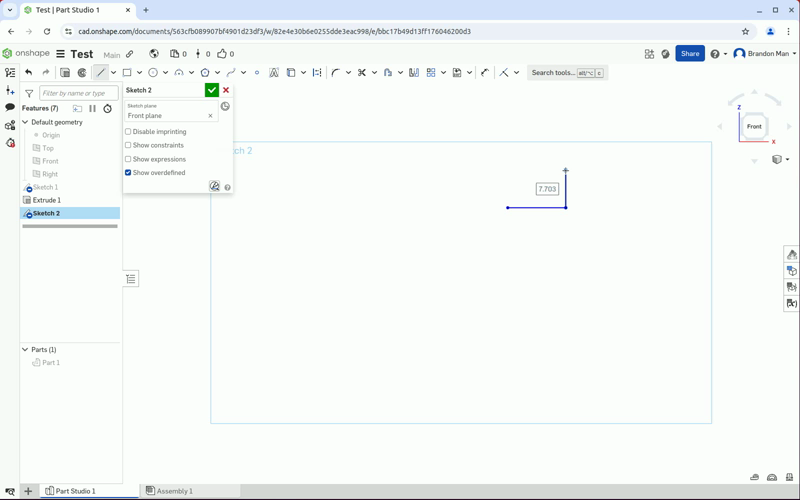
mouse_move(589, 170)
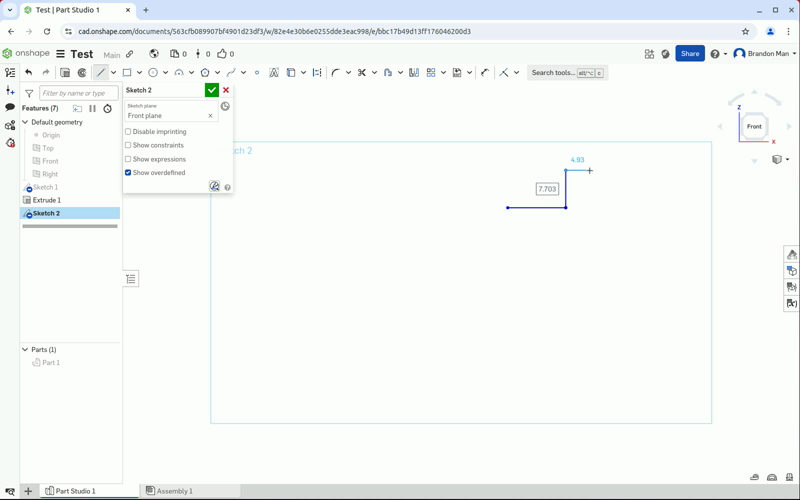
mouse_move(507, 170)
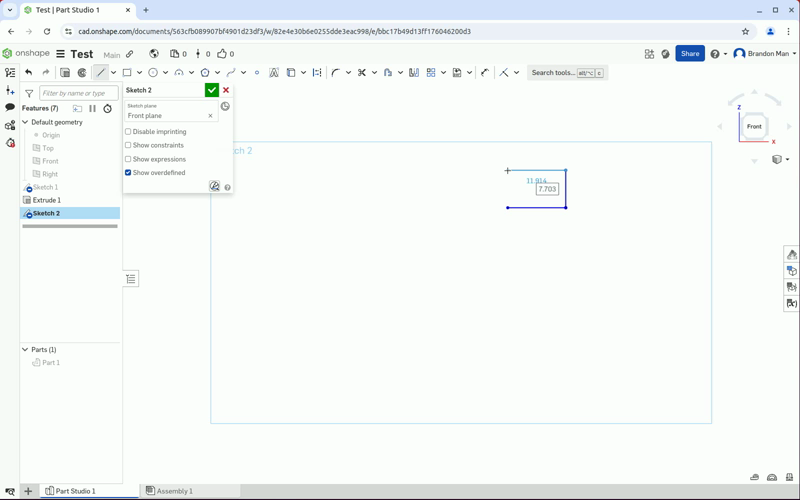
click(507, 170)
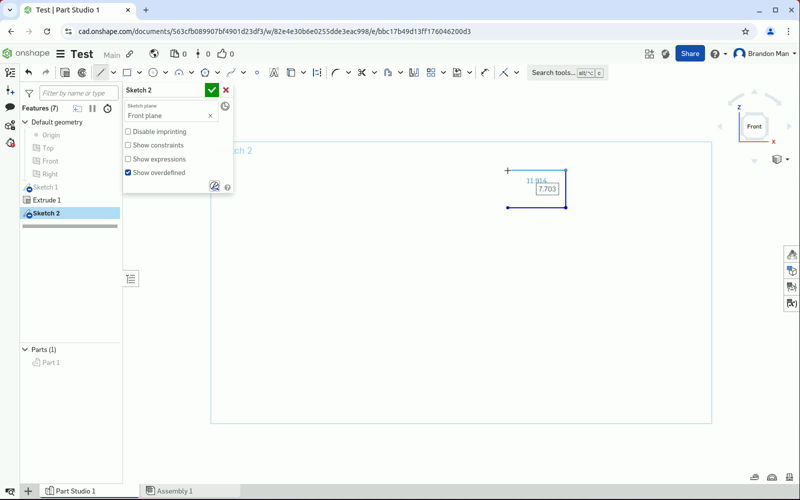
key_up(shift)
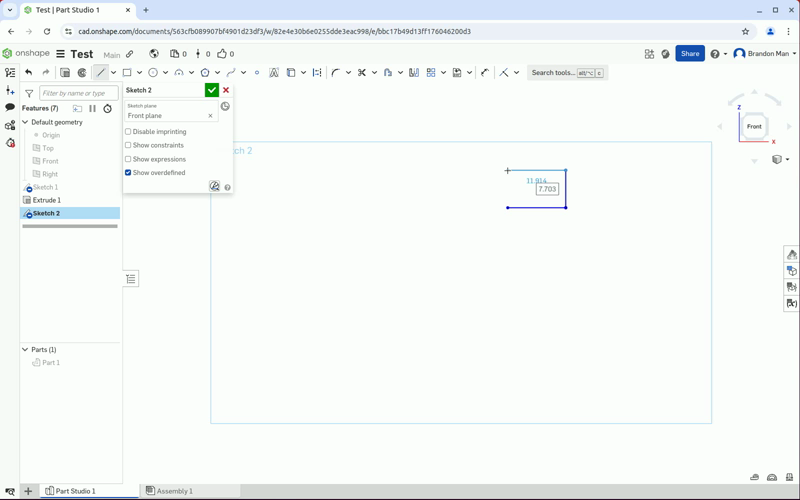
mouse_move(537, 170)
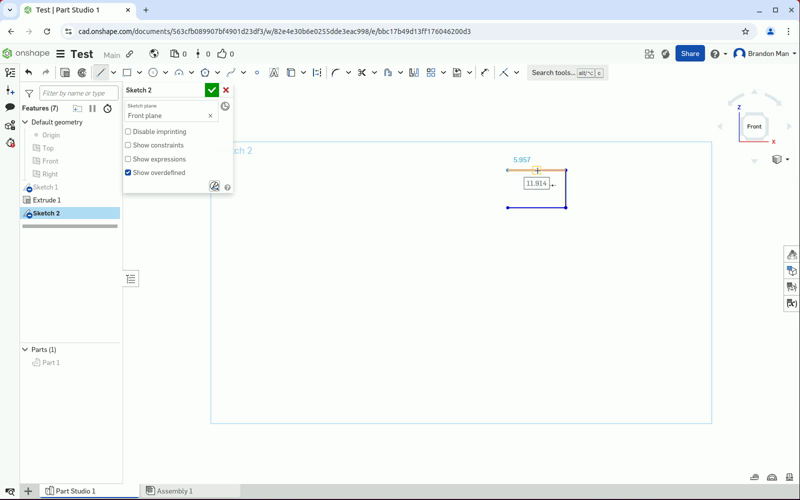
key_down(shift)
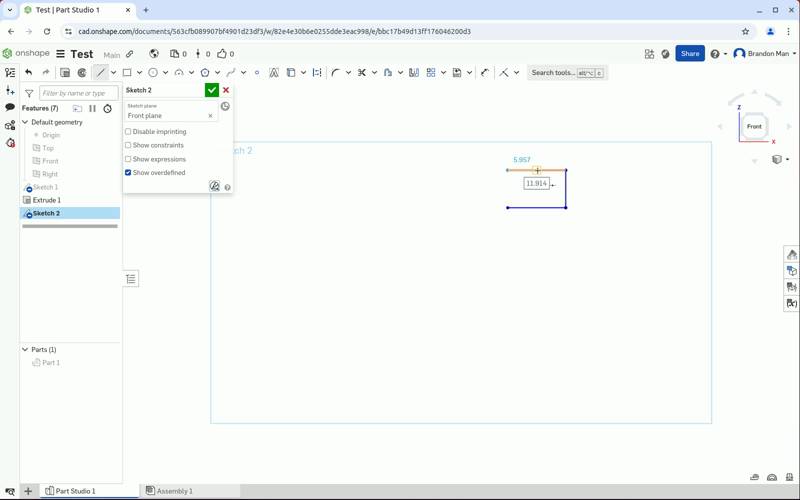
mouse_move(507, 207)
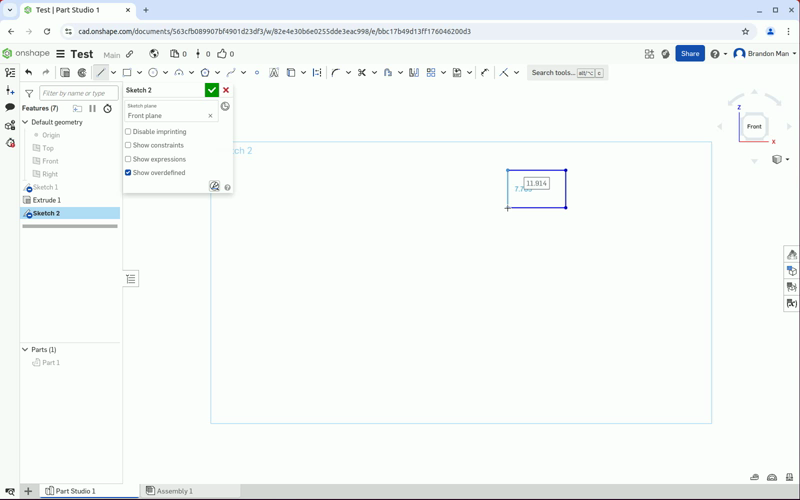
key_up(shift)
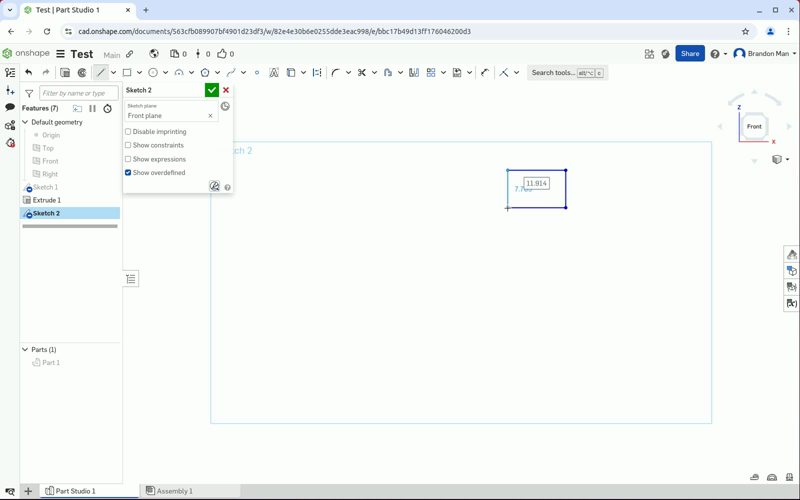
click(507, 207)
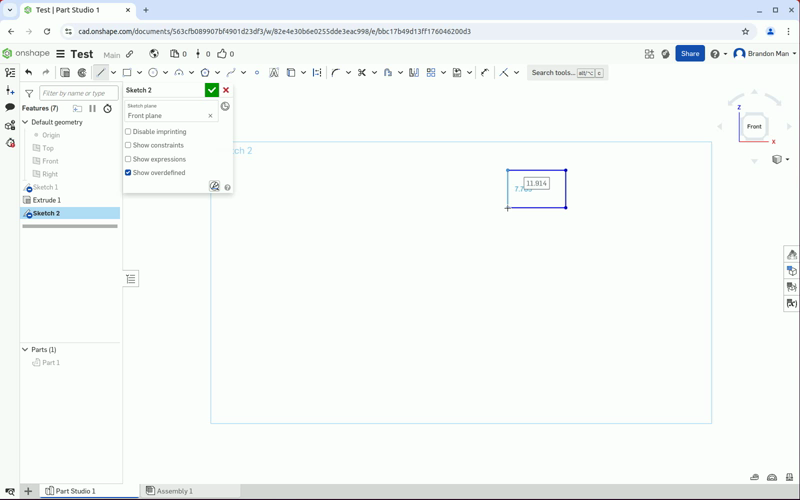
key(esc)
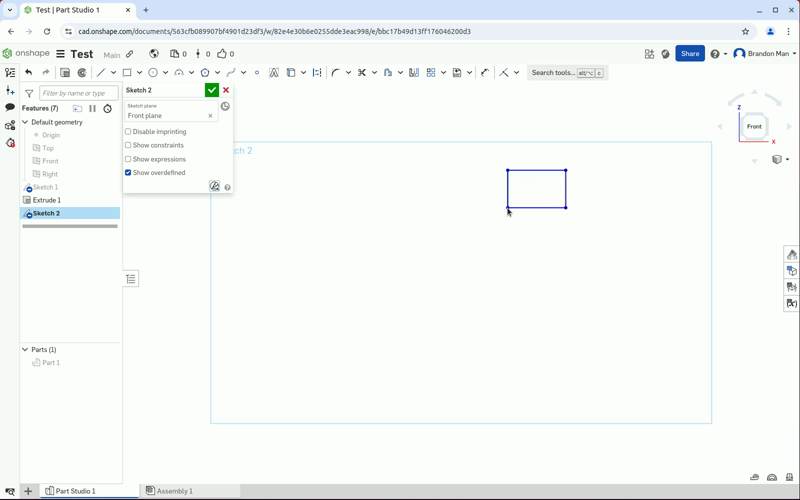
mouse_move(548, 205)
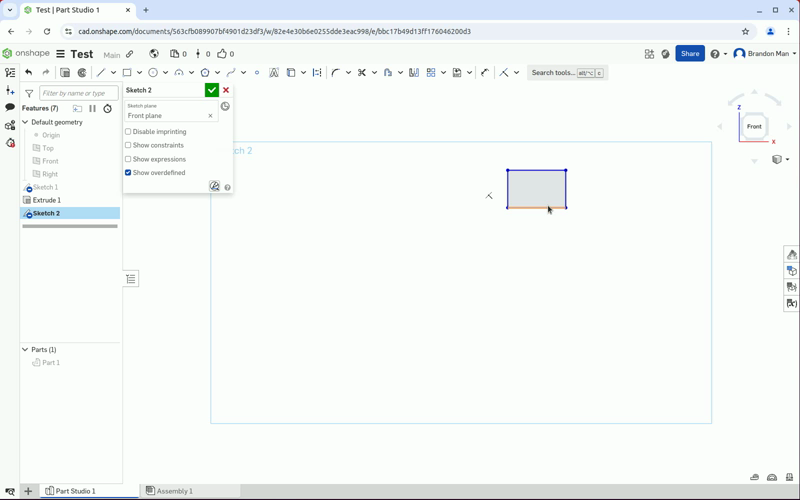
click(548, 205)
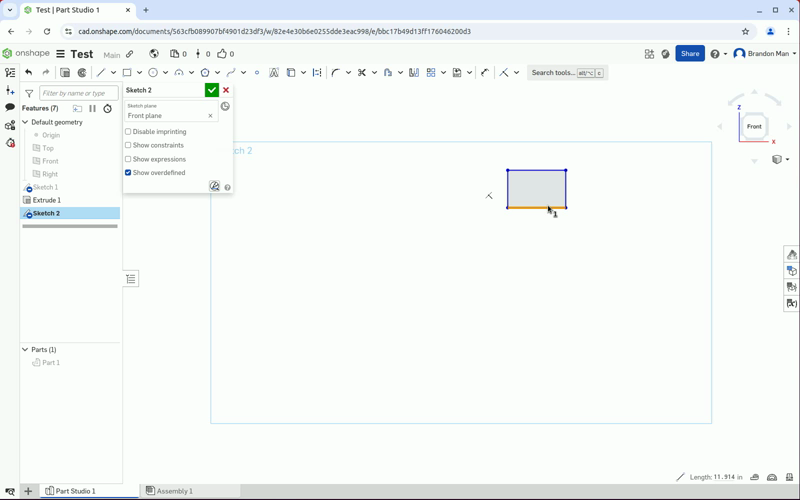
mouse_move(73, 352)
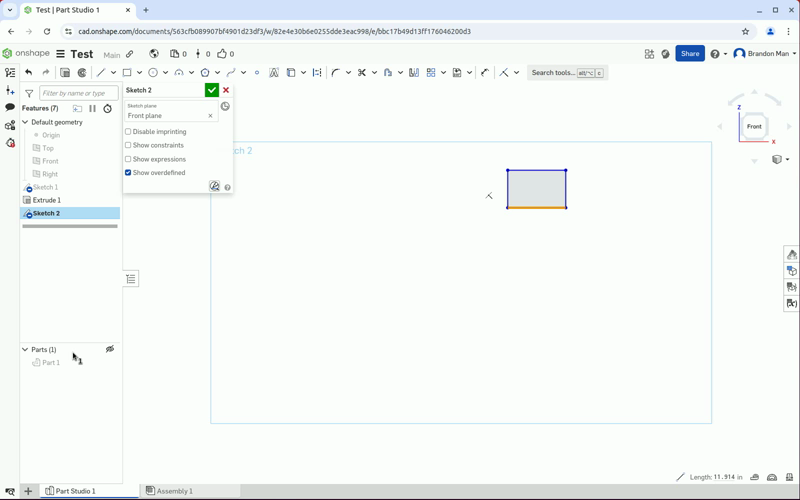
key(shift+y)
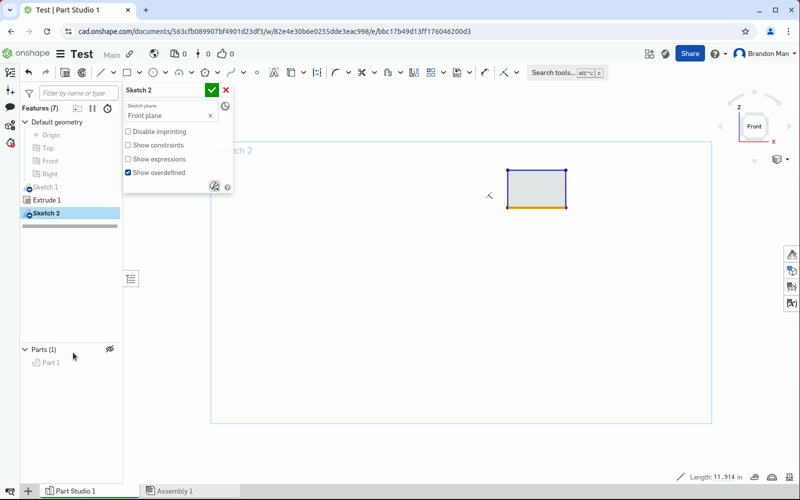
key(shift+e)
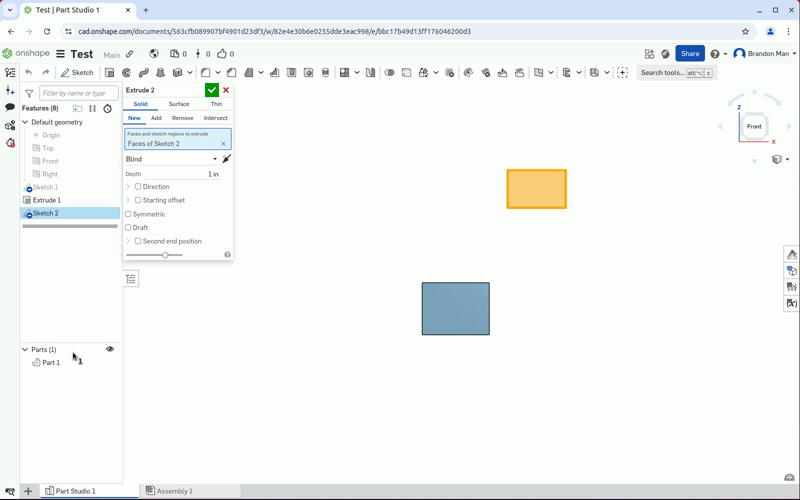
mouse_move(143, 106)
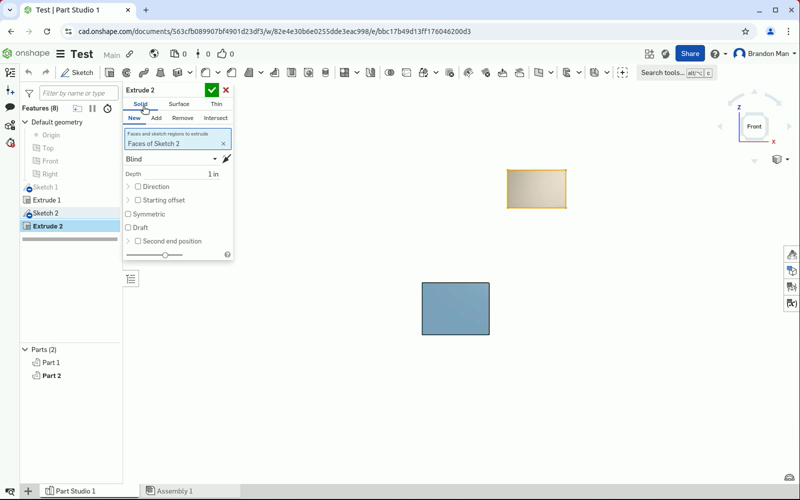
click(143, 106)
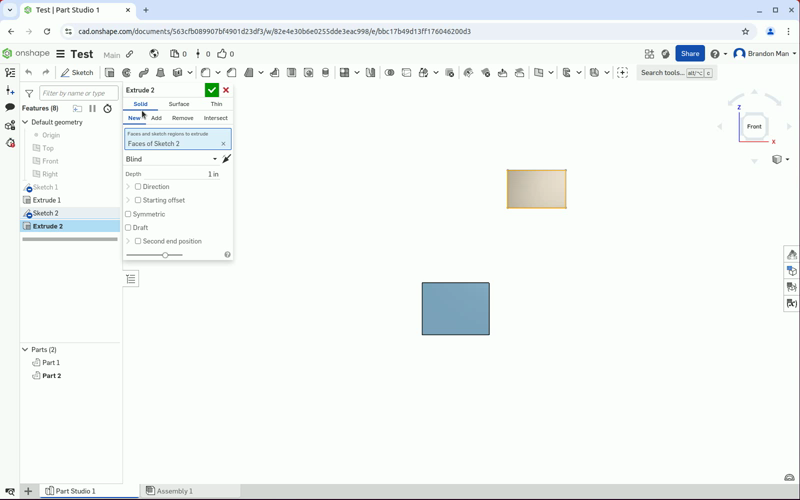
mouse_move(137, 120)
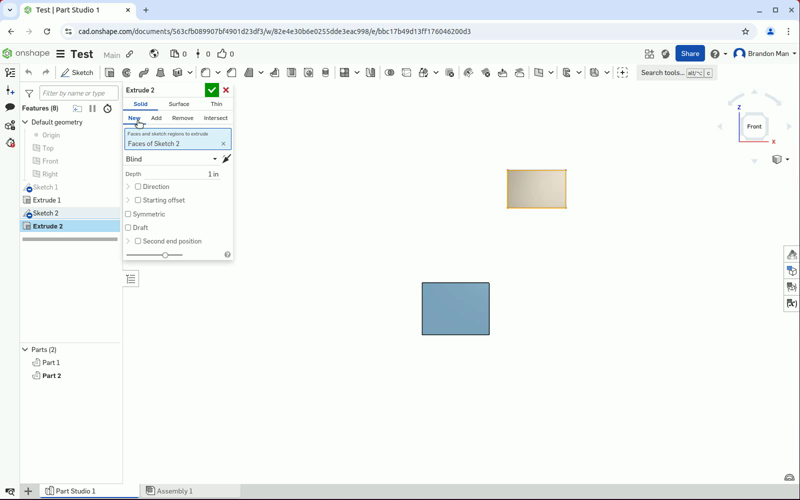
click(137, 120)
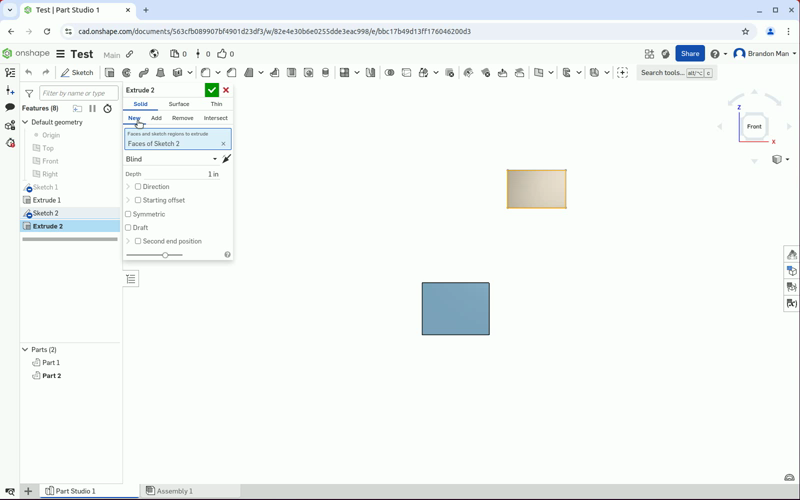
key(tab, 4)
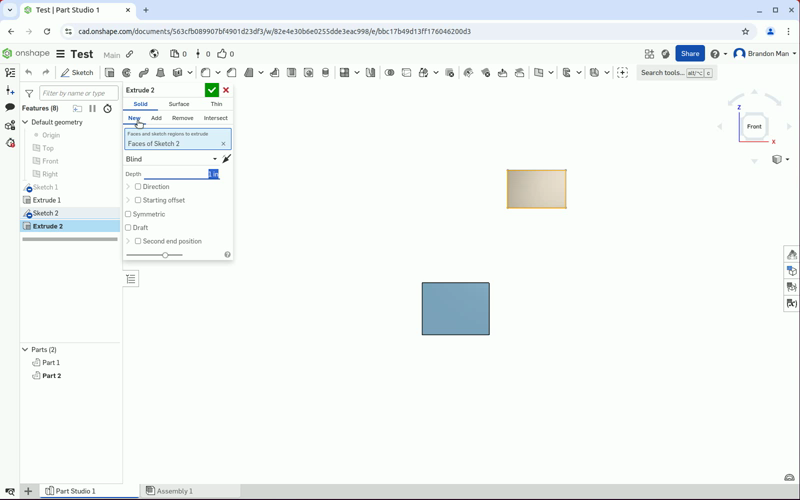
text(5.777)
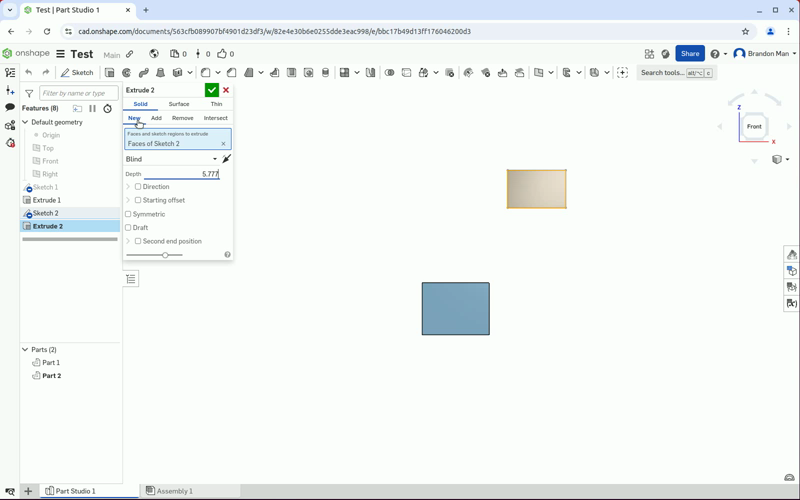
key(enter)
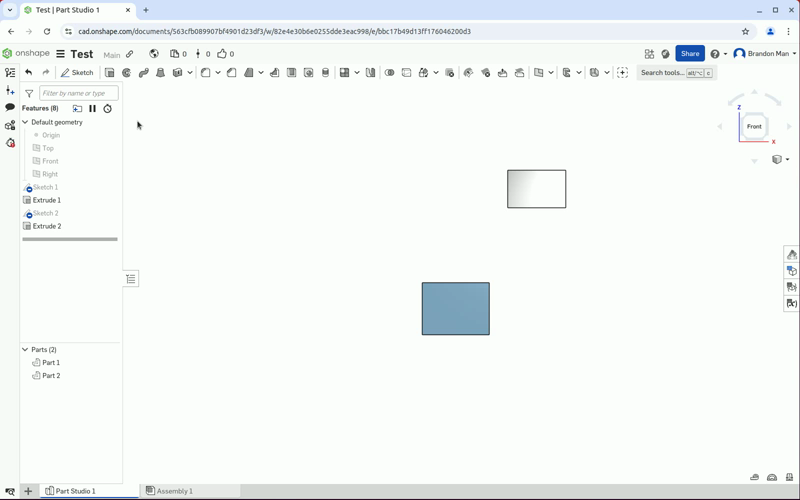
key(shift+h)
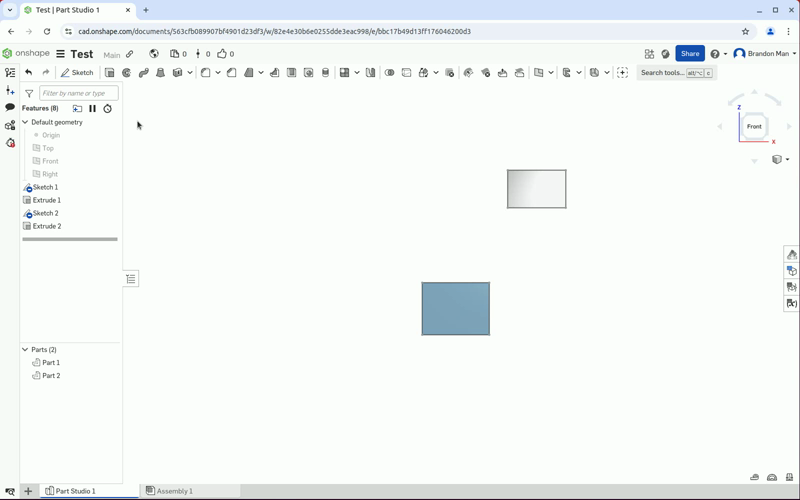
key(shift+h)
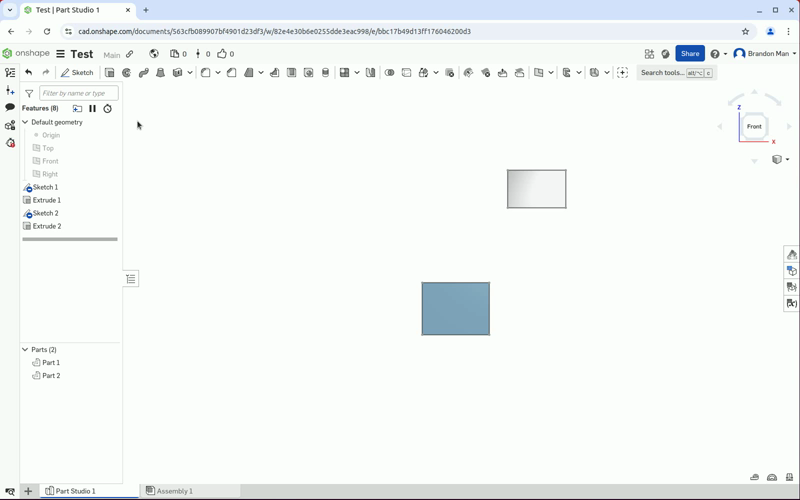
key(shift+7)
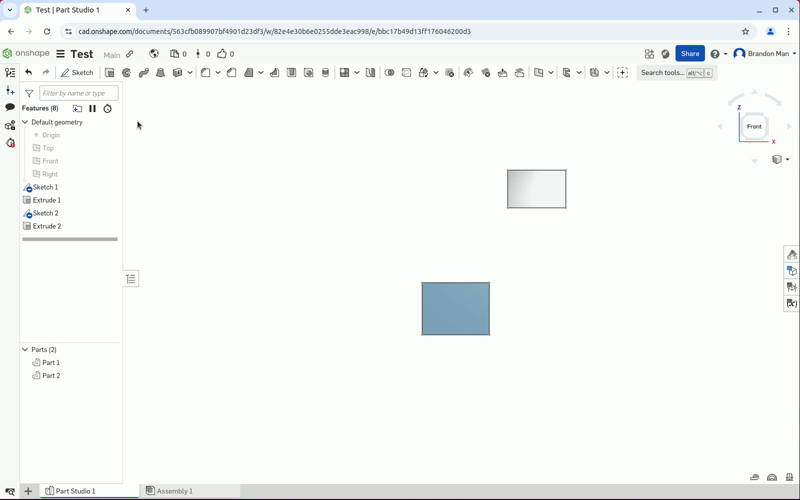
key(left, 2)
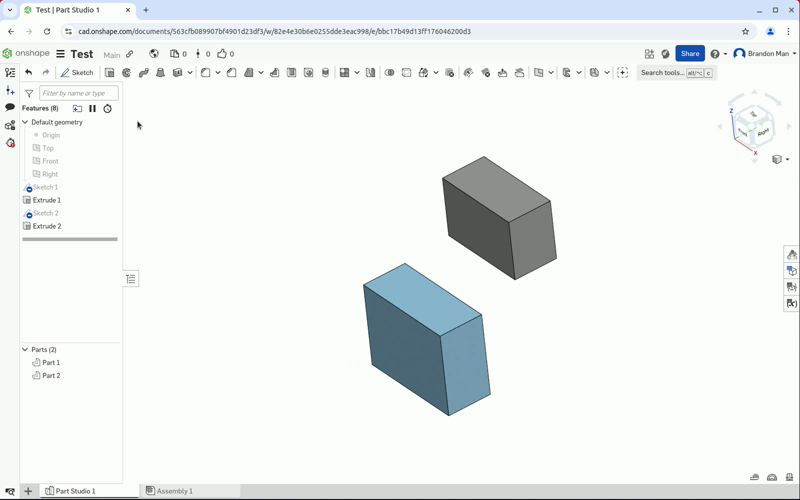
key(down, 2)
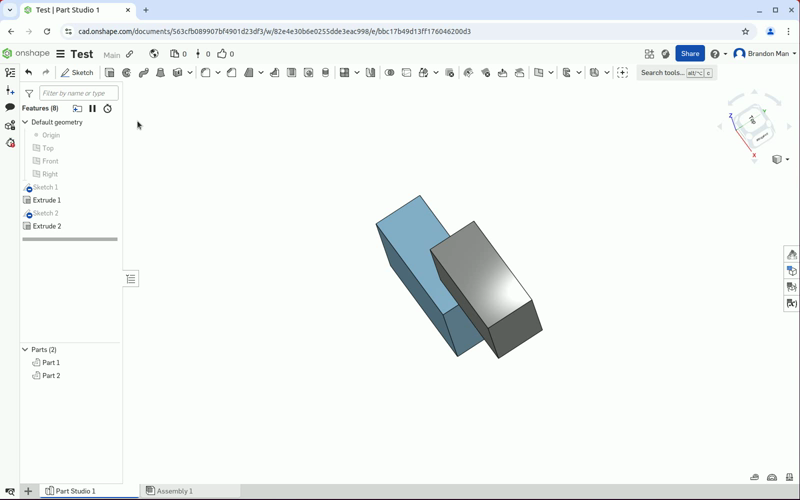
key(up, 2)
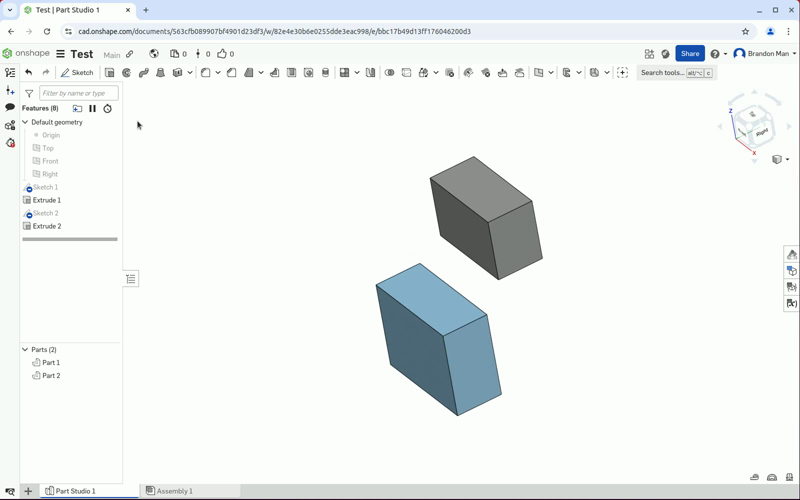
key(right, 2)
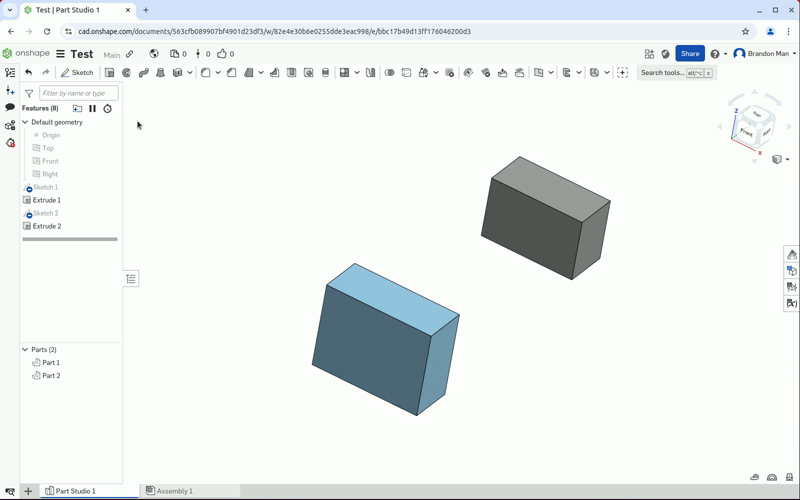
mouse_move(73, 189)
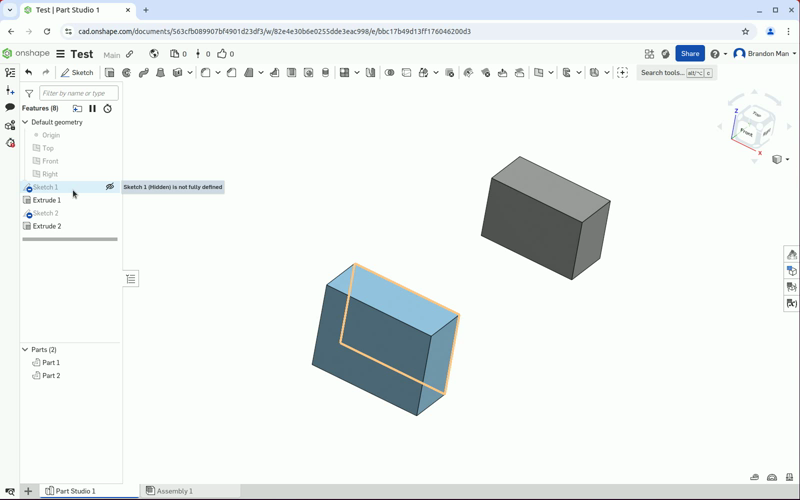
click(73, 189)